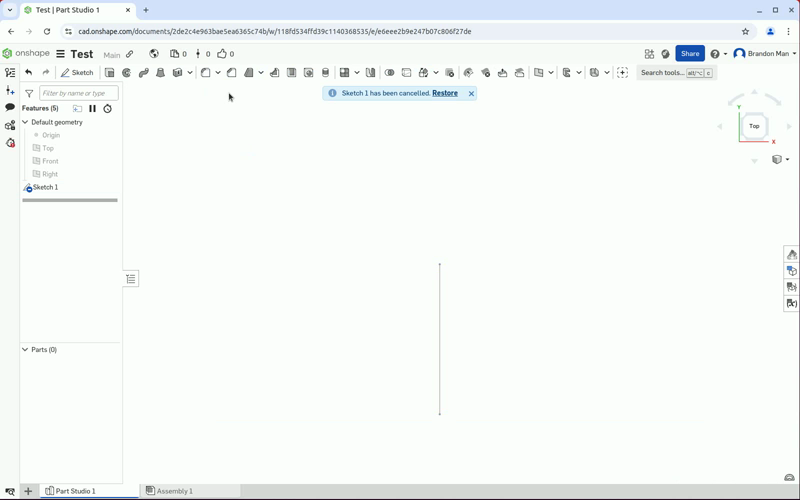
key(shift+h)
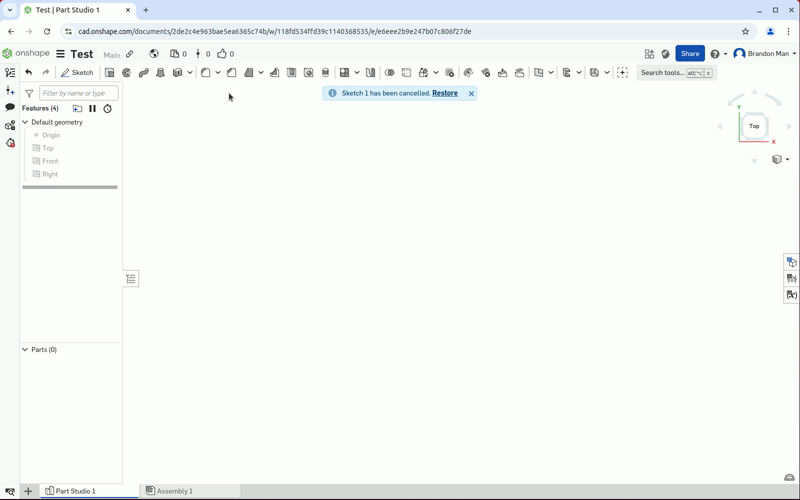
mouse_move(73, 352)
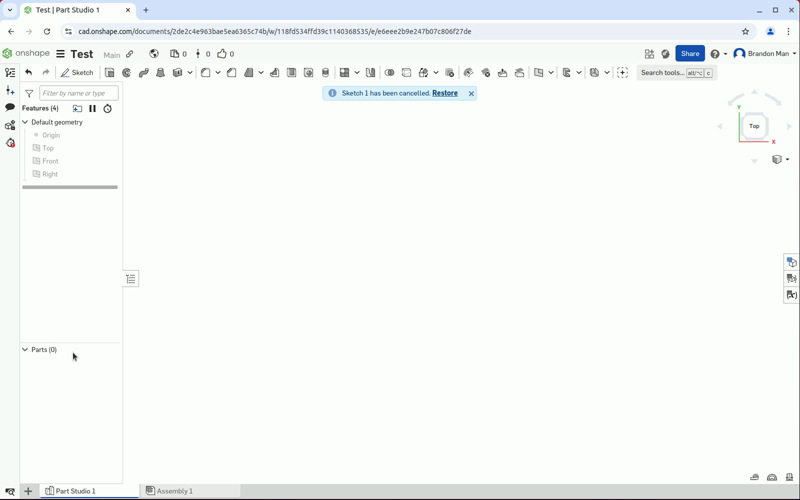
key(y)
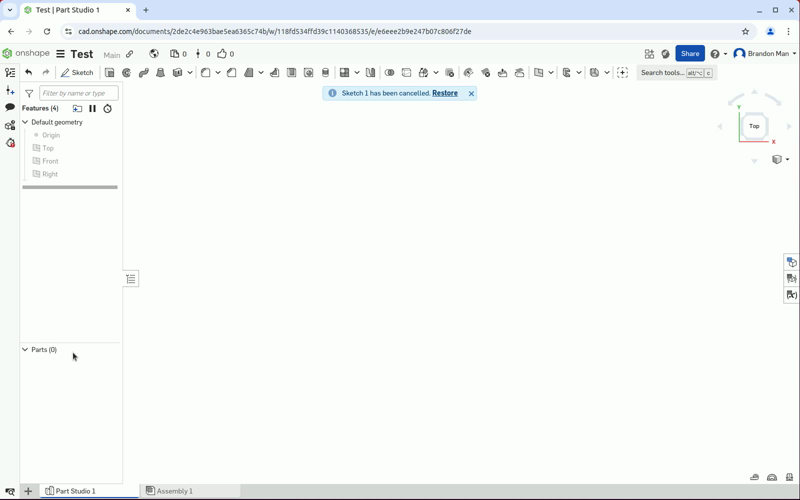
key(shift+p)
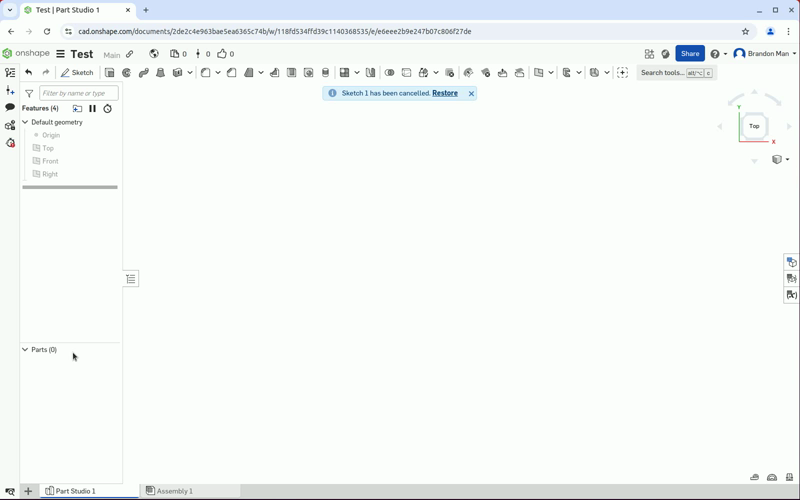
key(space)
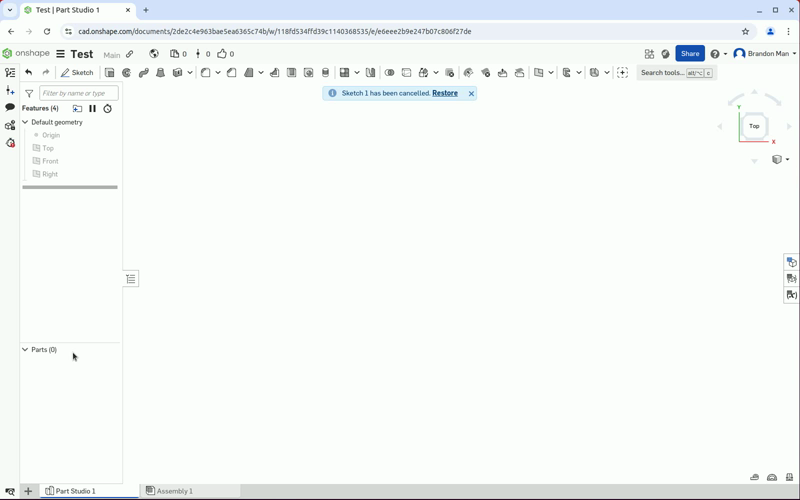
key_down(shift)
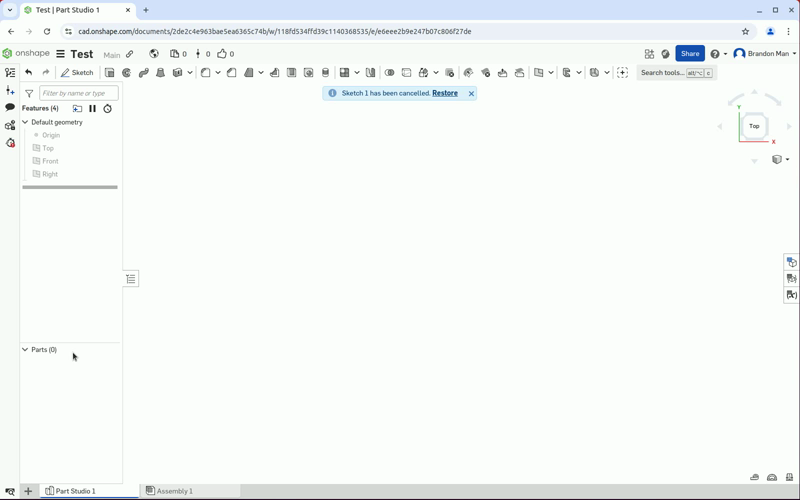
key(up)
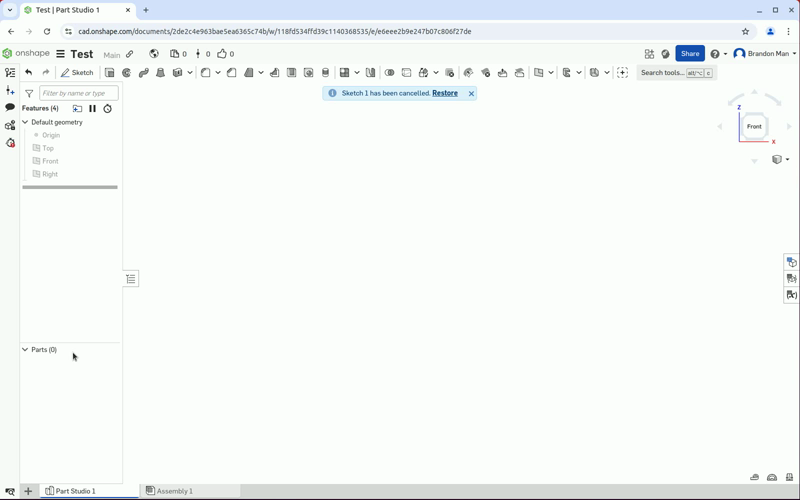
key_up(shift)
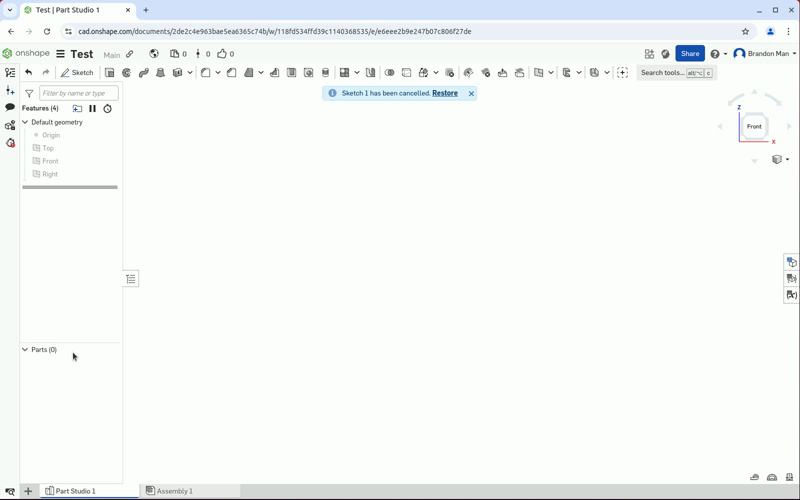
mouse_move(73, 352)
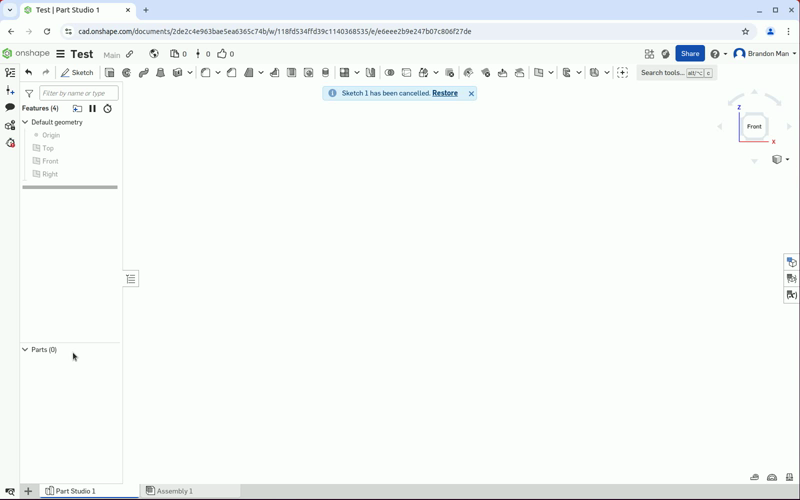
key(shift+y)
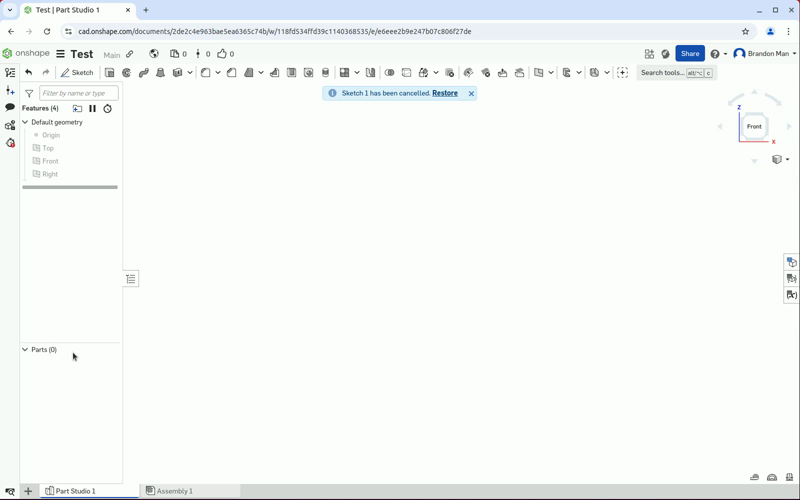
key(shift+s)
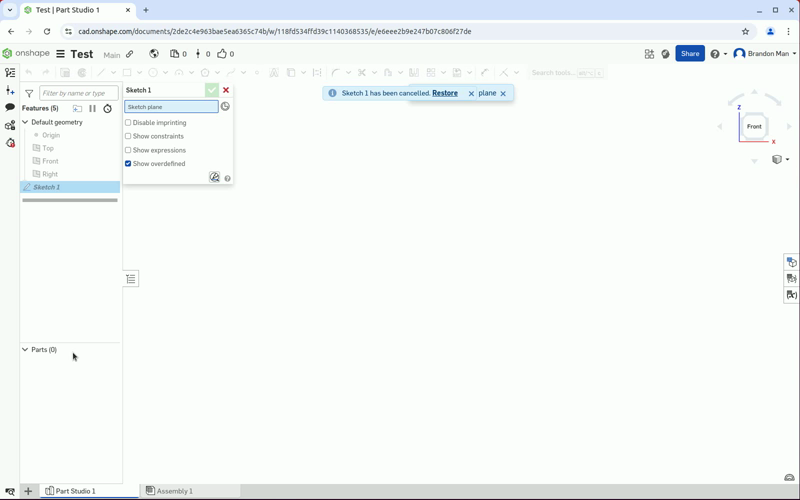
mouse_move(73, 163)
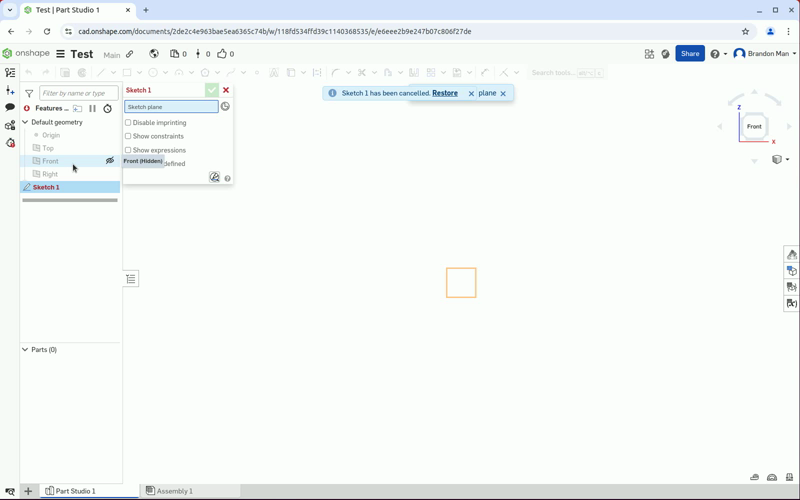
click(73, 163)
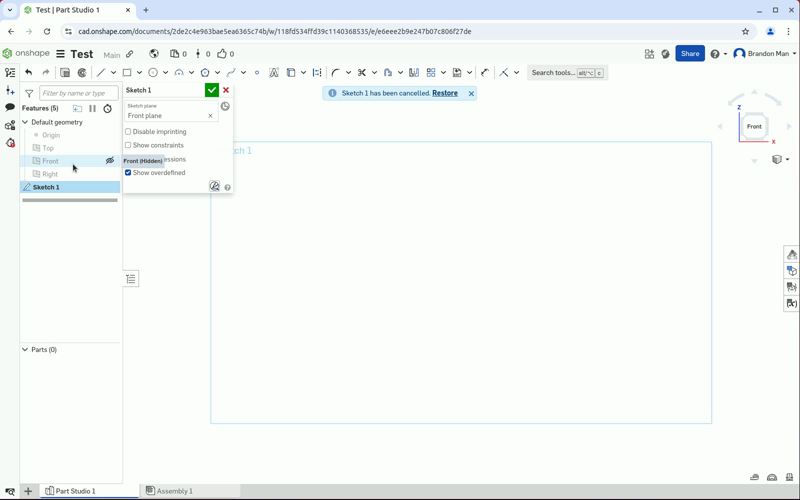
mouse_move(73, 352)
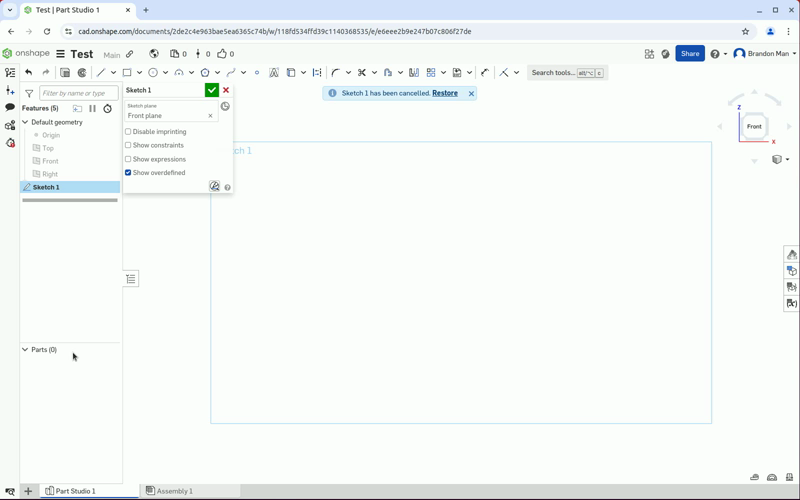
key(y)
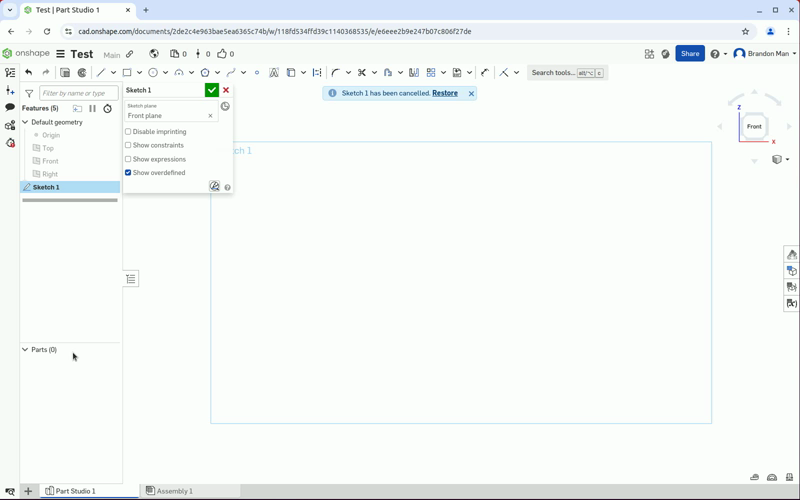
key(l)
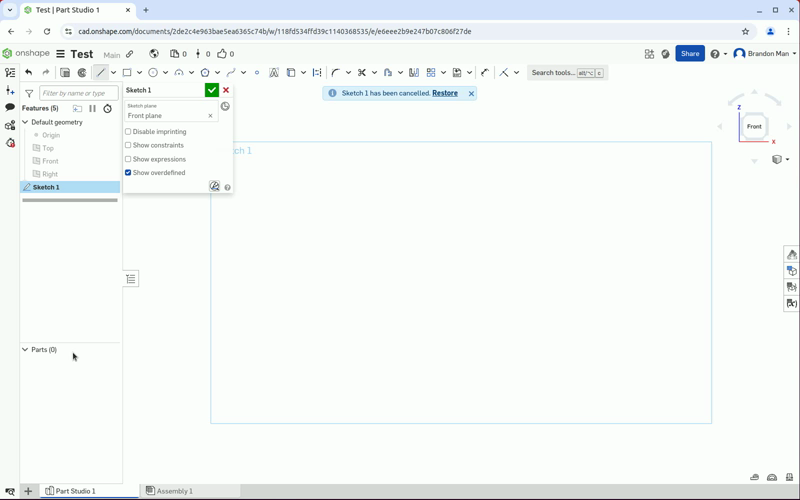
key_down(shift)
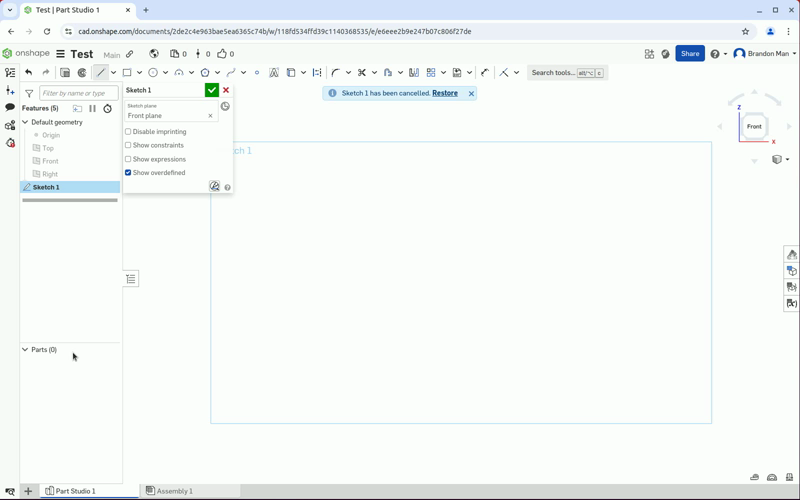
mouse_move(348, 373)
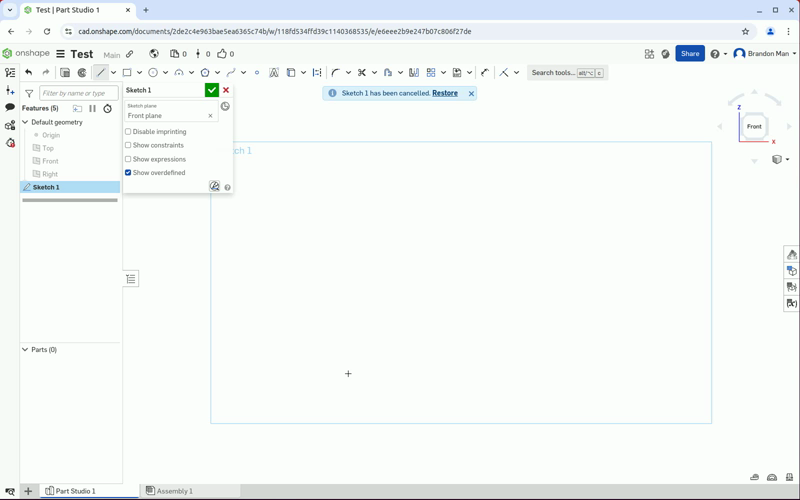
click(348, 373)
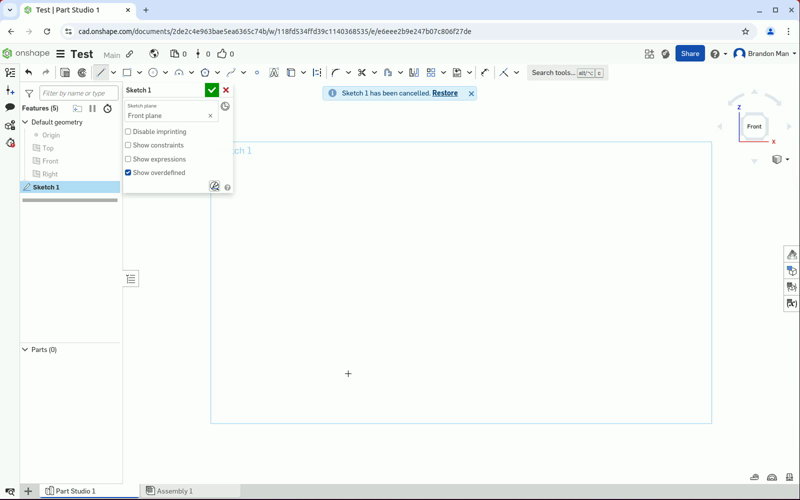
key_up(shift)
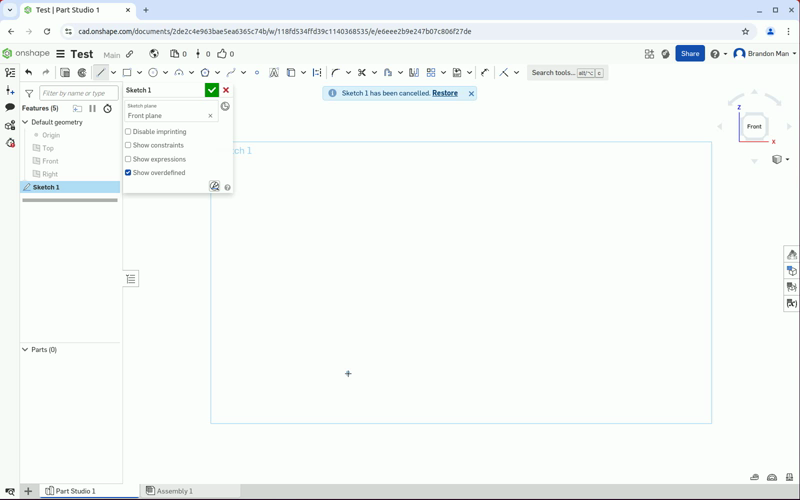
key_down(shift)
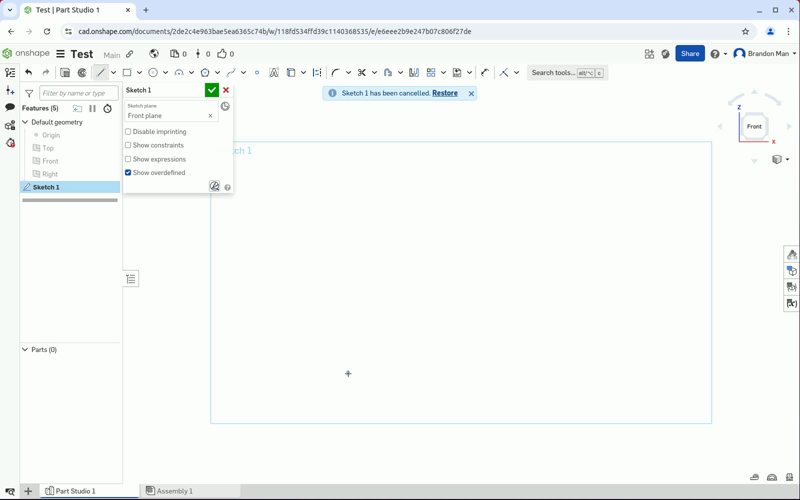
mouse_move(572, 373)
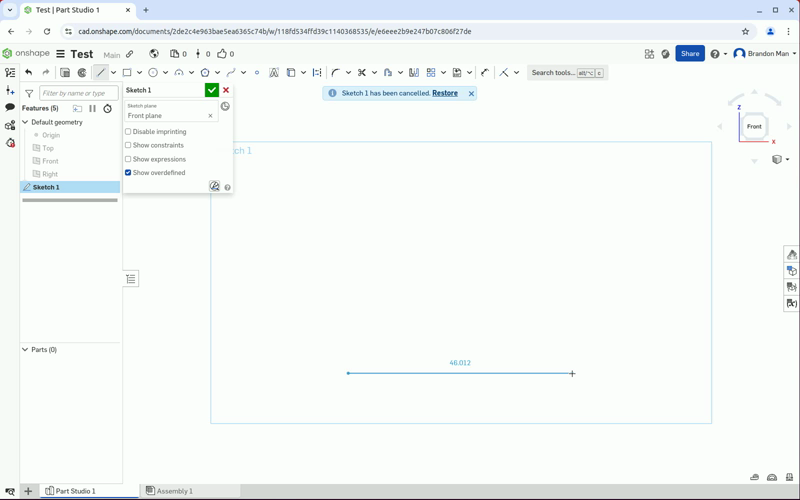
click(572, 373)
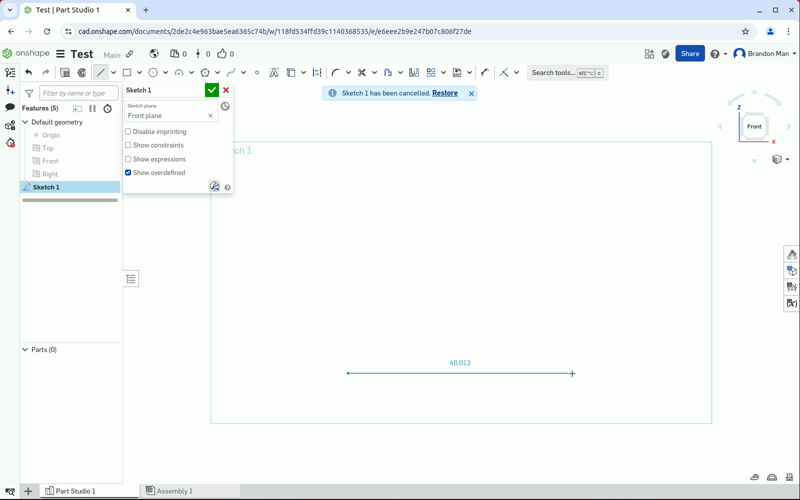
key_up(shift)
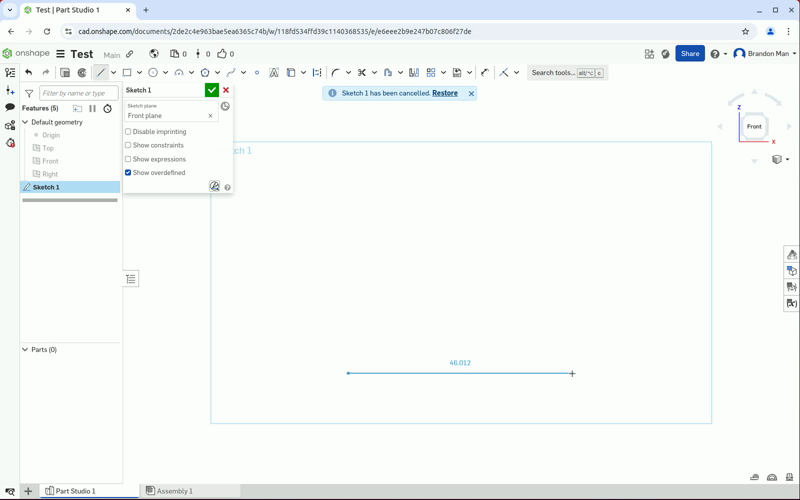
key_down(shift)
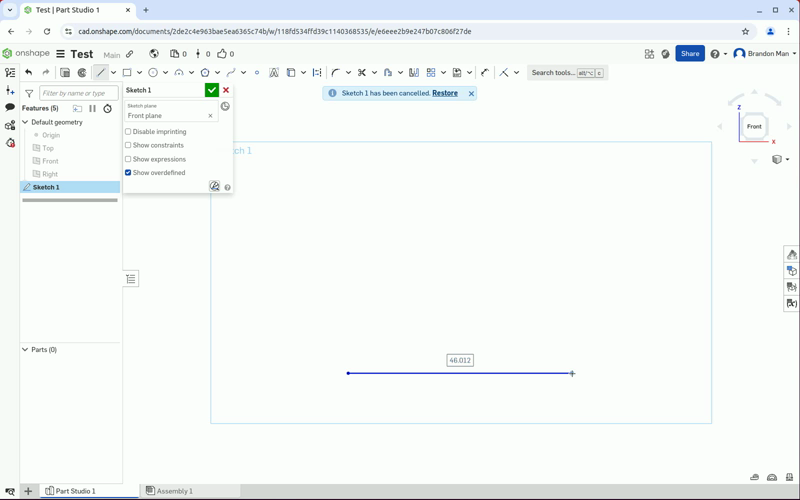
mouse_move(572, 194)
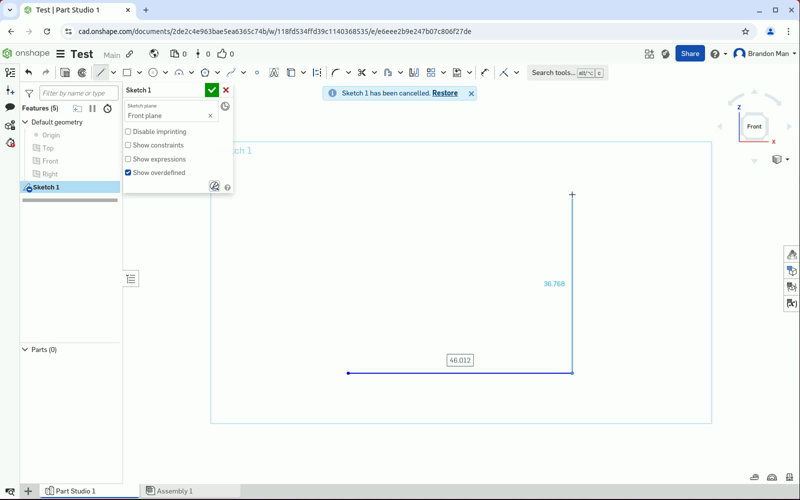
click(572, 194)
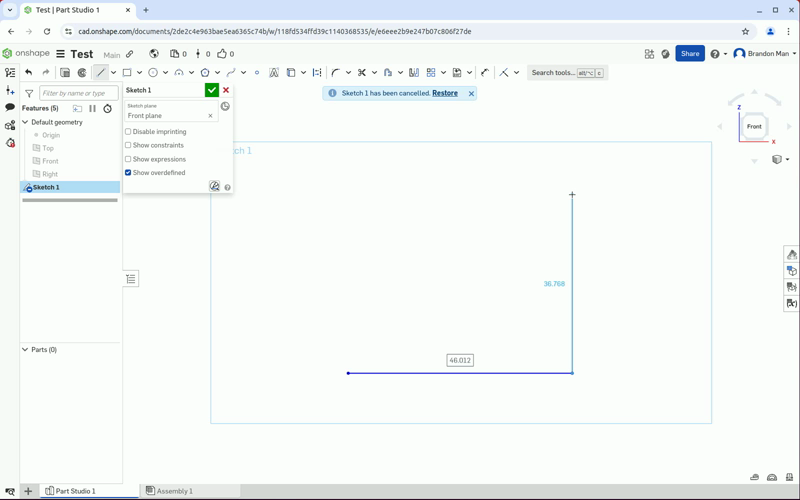
key_up(shift)
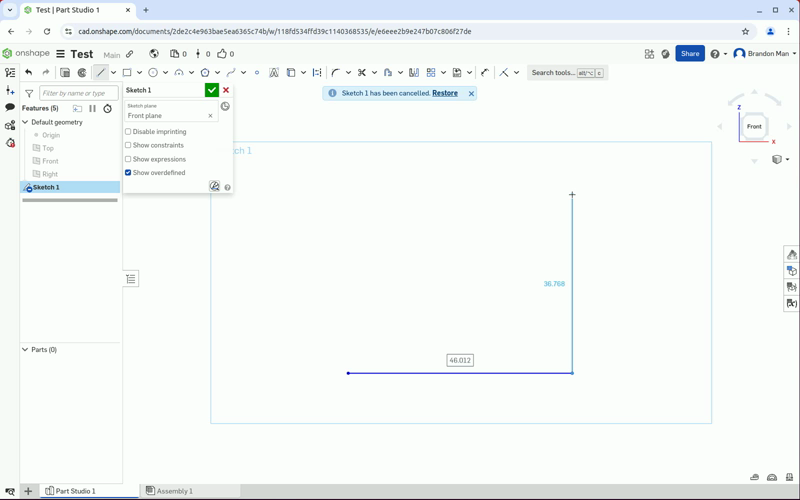
key_down(shift)
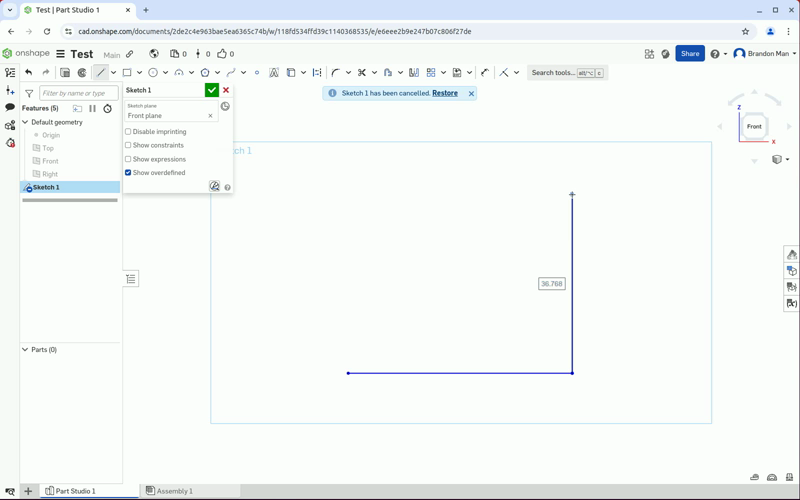
mouse_move(348, 194)
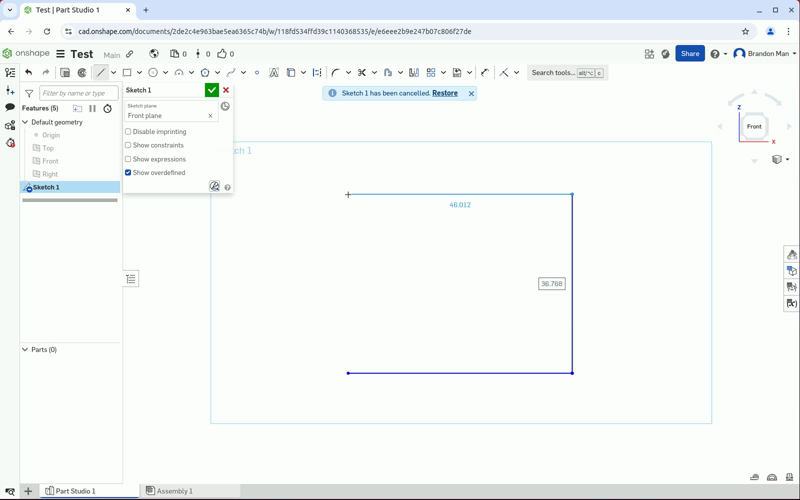
click(348, 194)
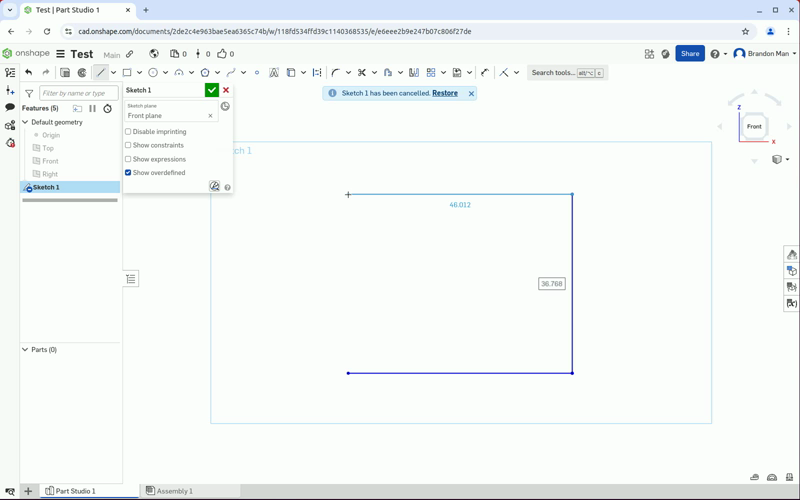
key_up(shift)
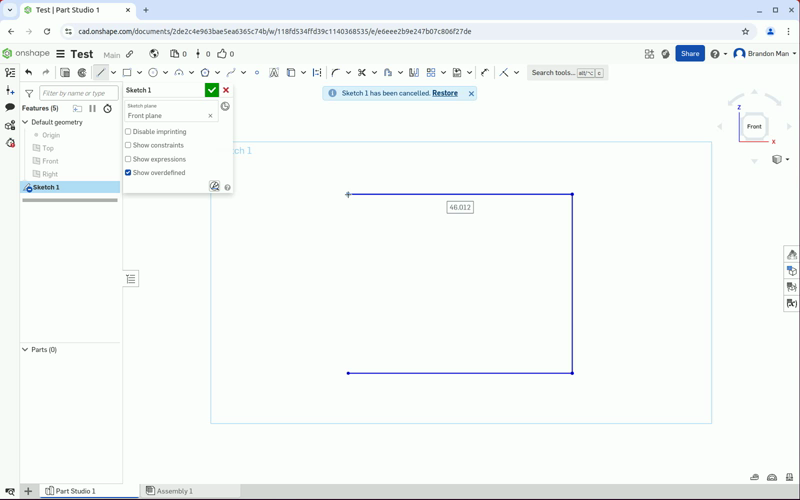
key_down(shift)
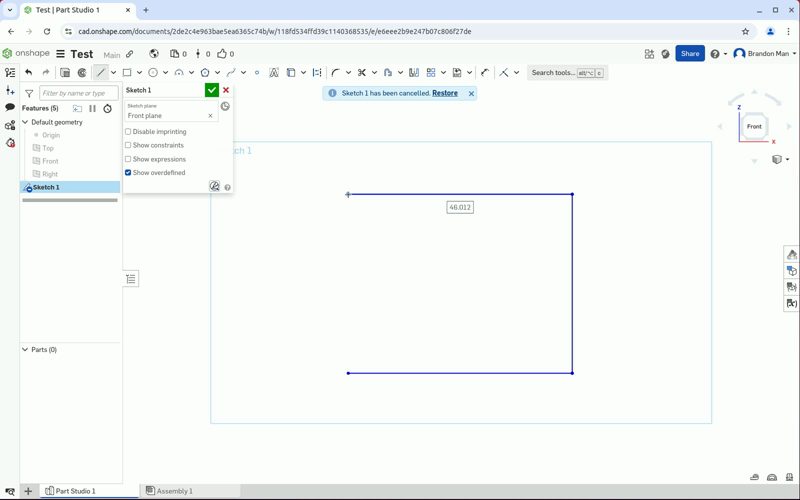
mouse_move(348, 373)
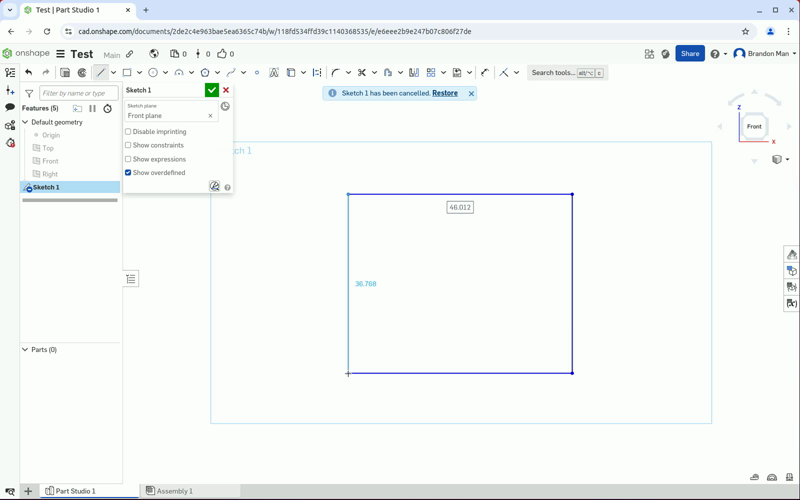
key_up(shift)
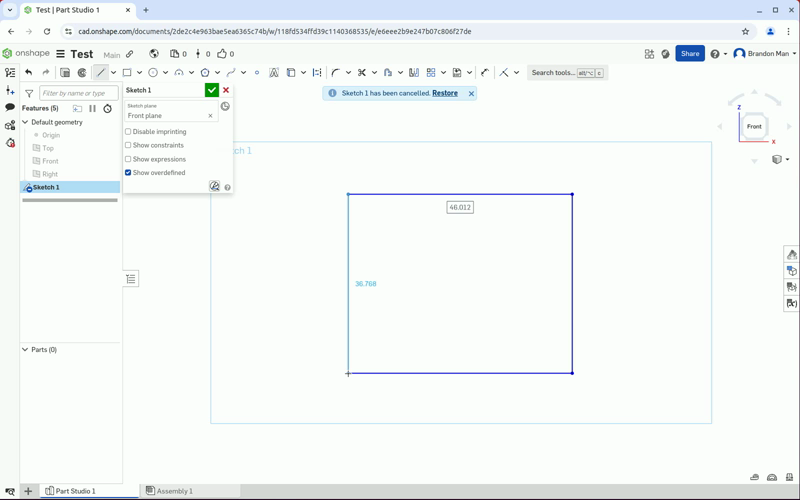
click(348, 373)
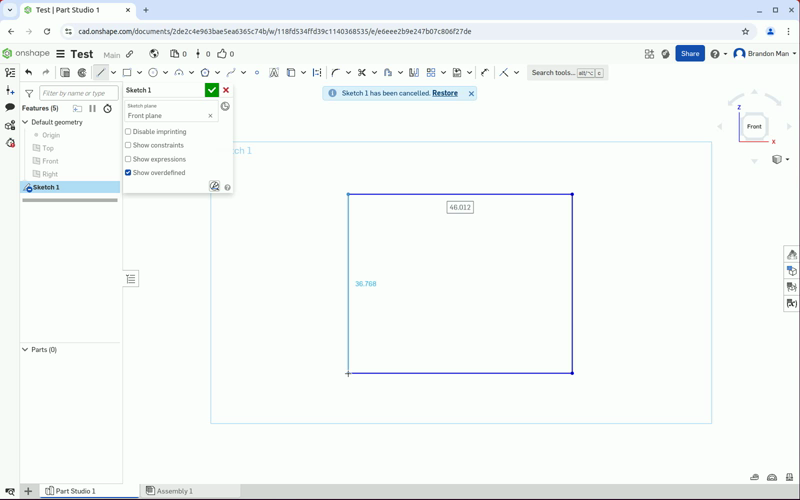
key(esc)
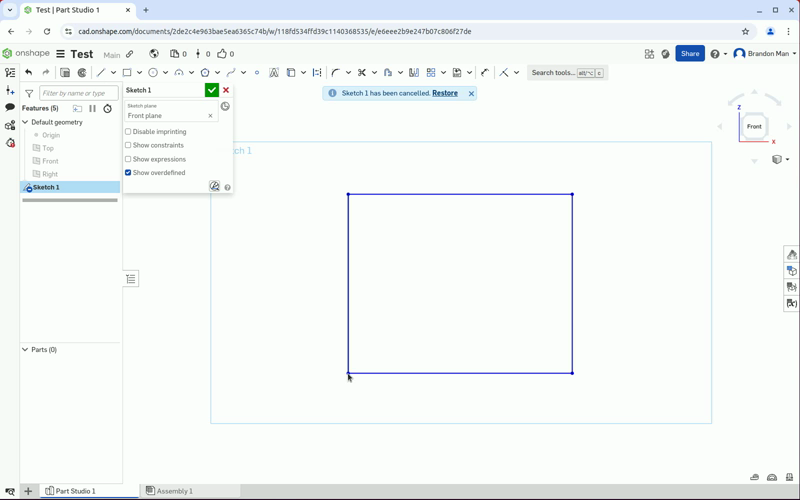
mouse_move(509, 286)
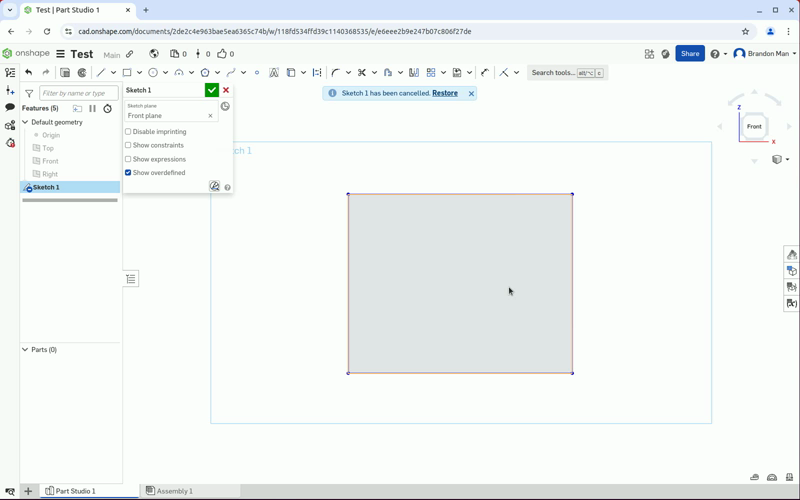
click(509, 286)
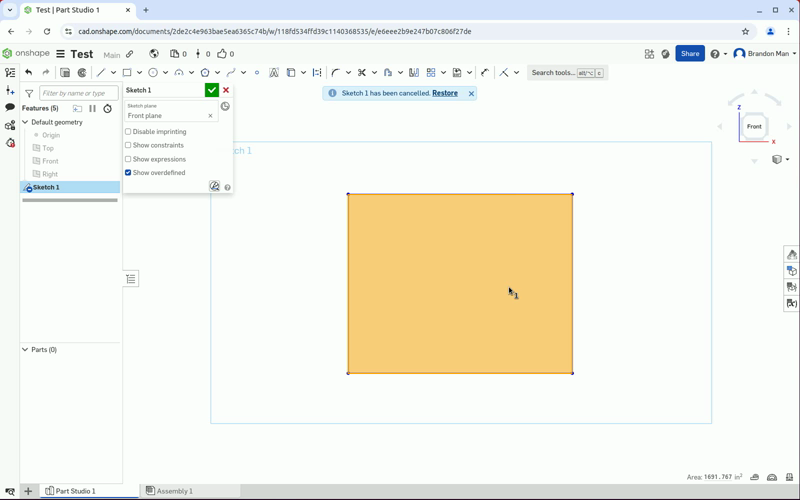
mouse_move(73, 352)
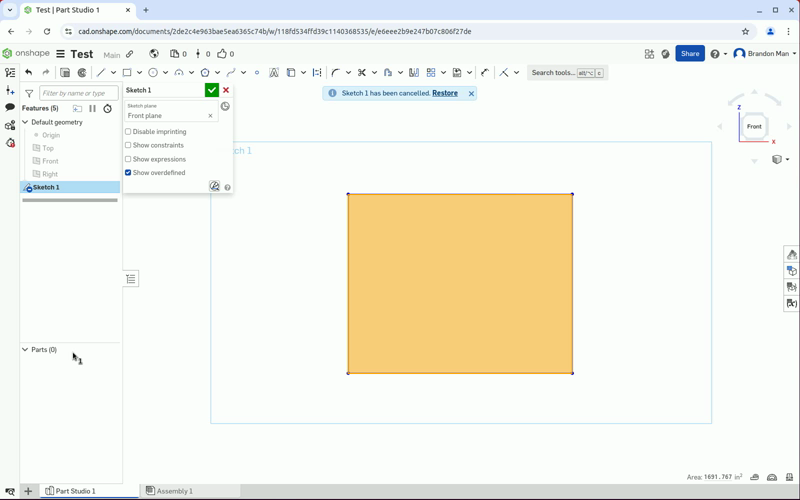
key(shift+y)
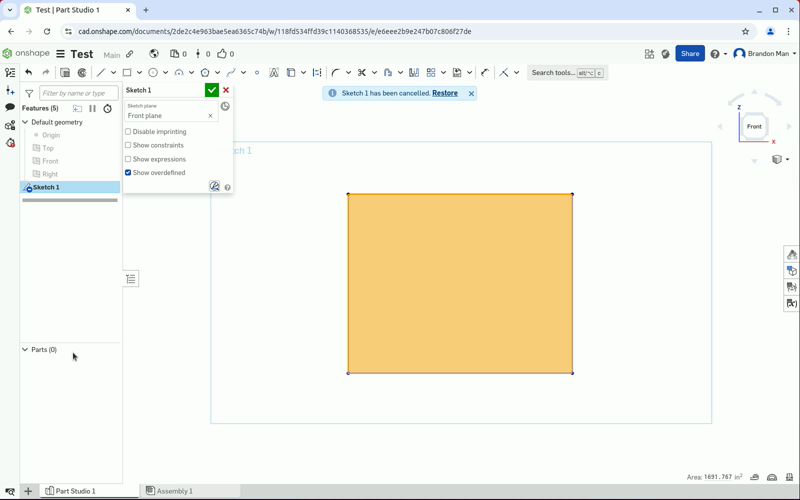
key(shift+e)
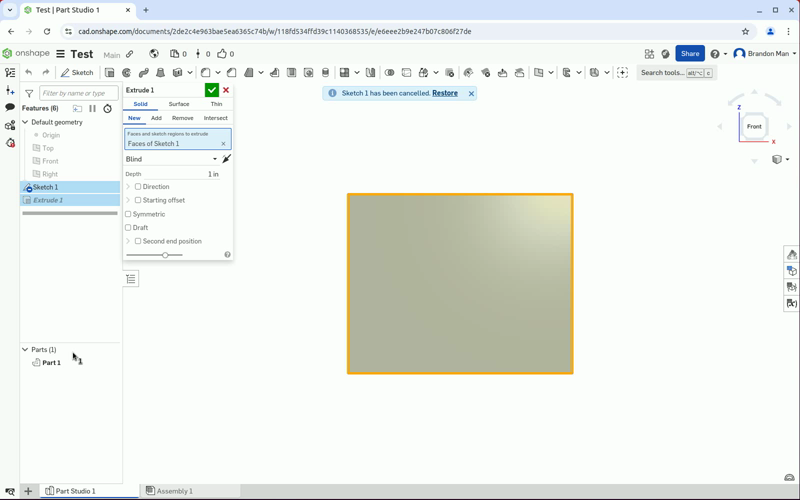
mouse_move(143, 106)
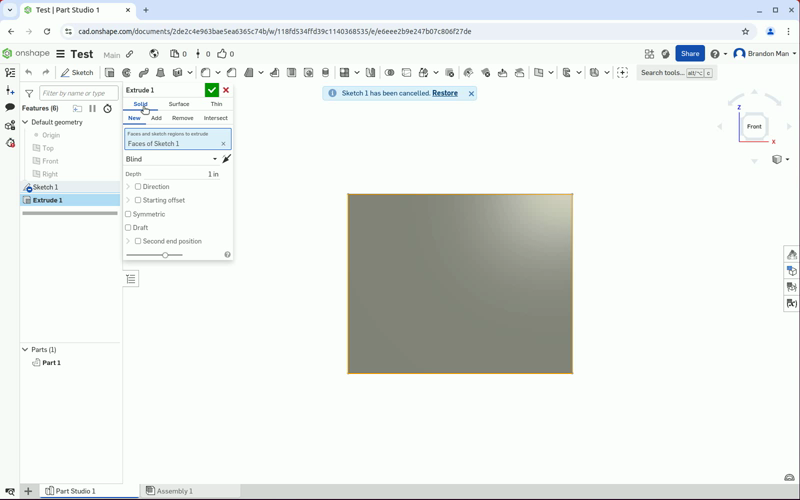
click(143, 106)
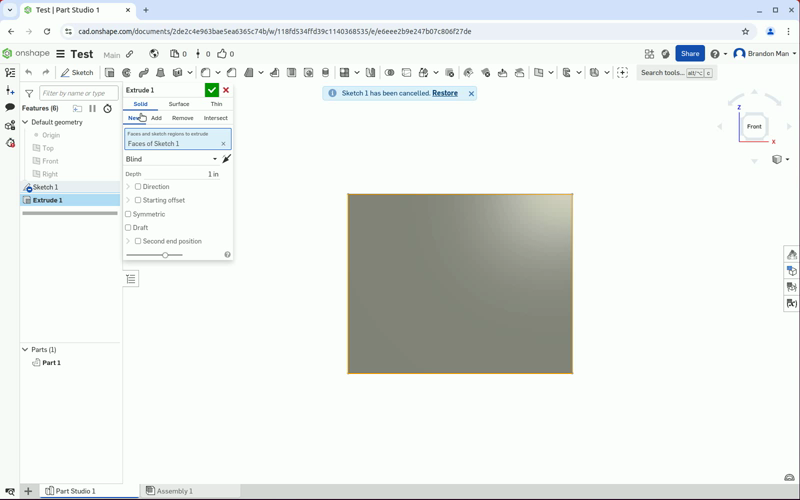
mouse_move(137, 120)
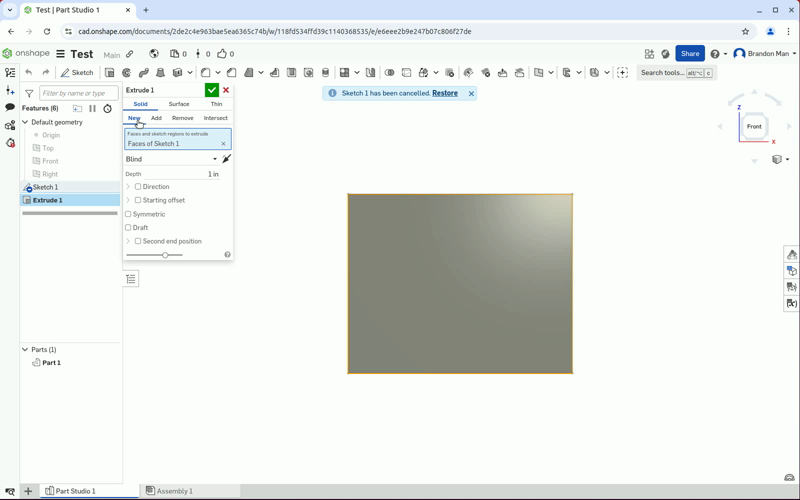
click(137, 120)
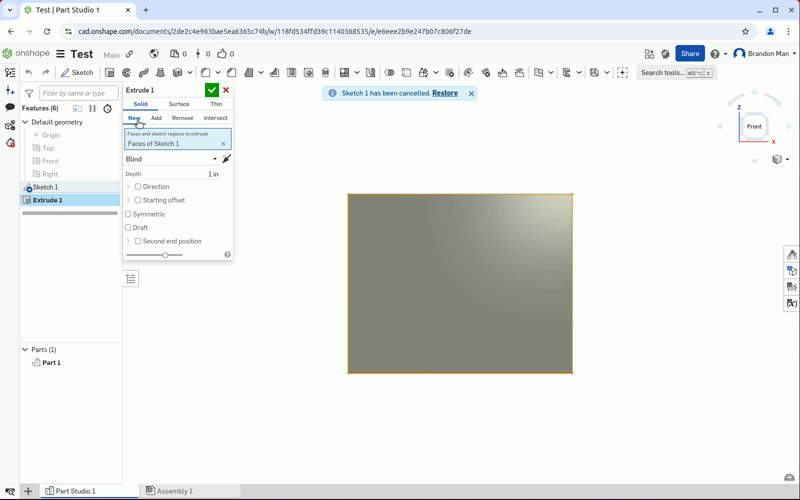
key(tab, 4)
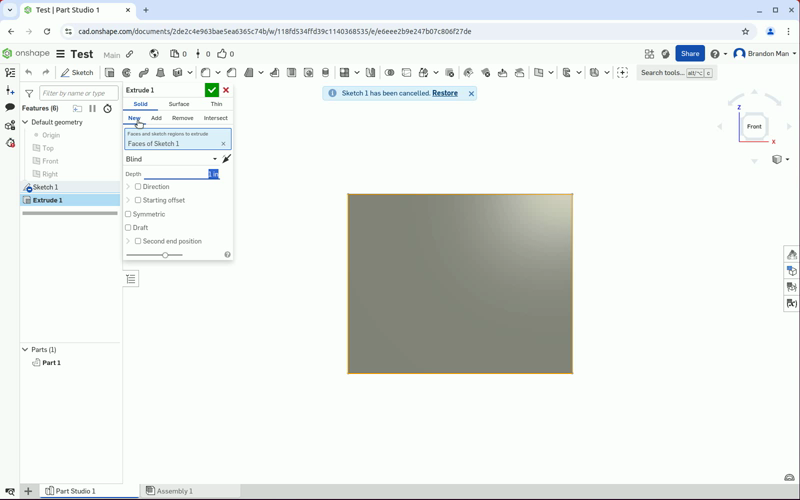
text(-0.482)
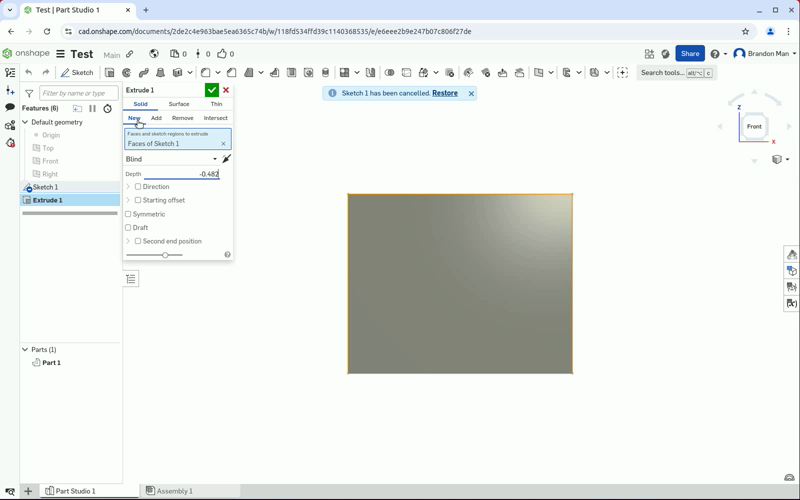
key(tab, 3)
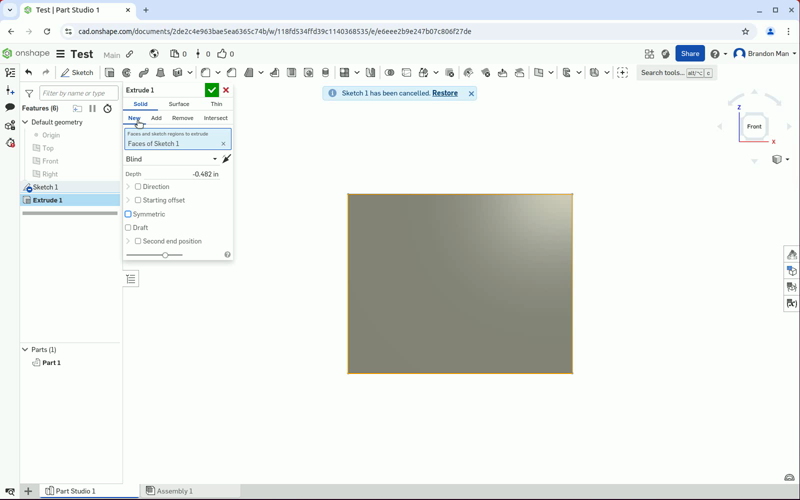
key(space)
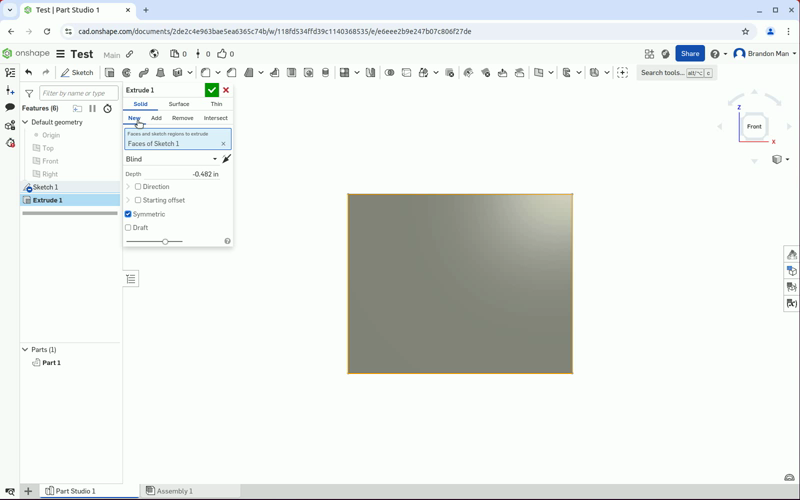
key(enter)
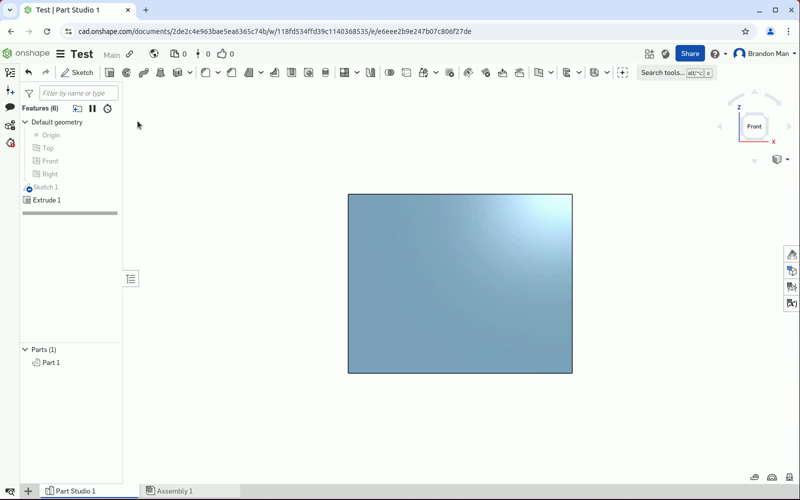
key(shift+h)
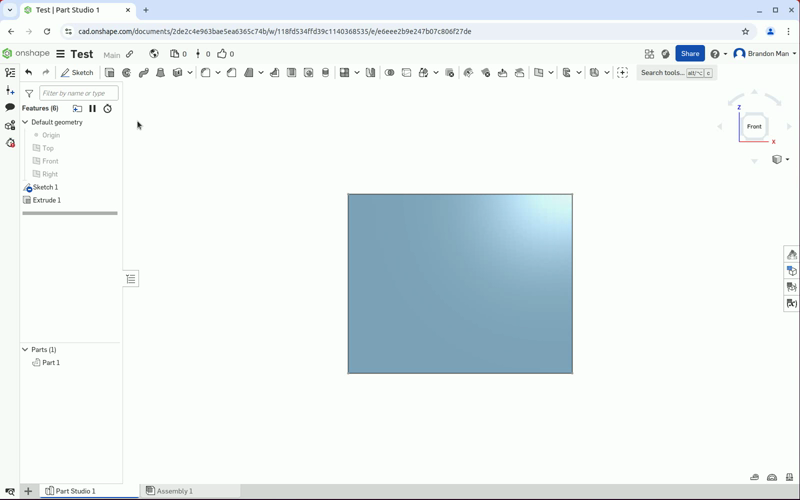
key(shift+h)
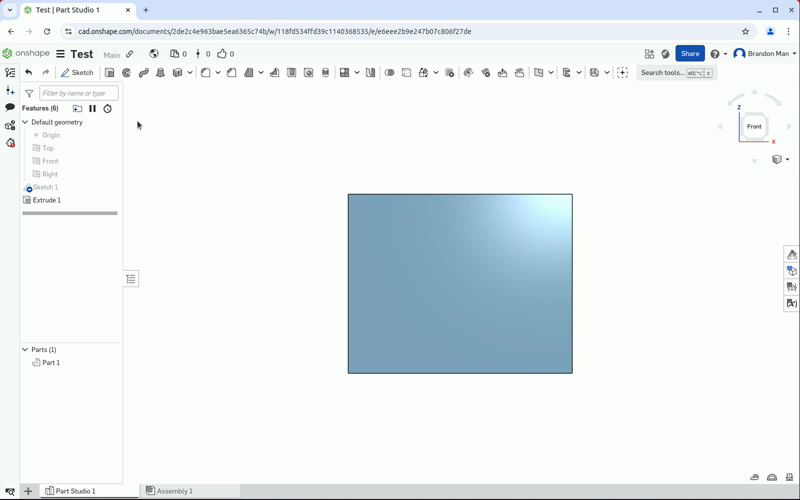
mouse_move(73, 189)
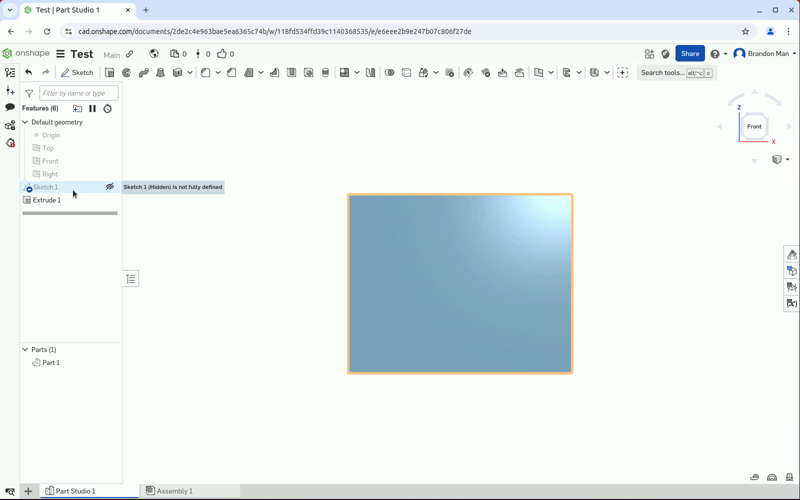
click(73, 189)
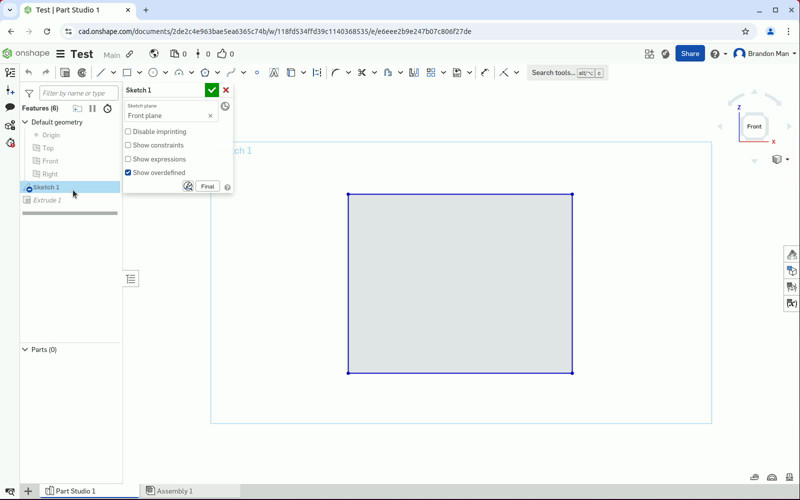
mouse_move(229, 92)
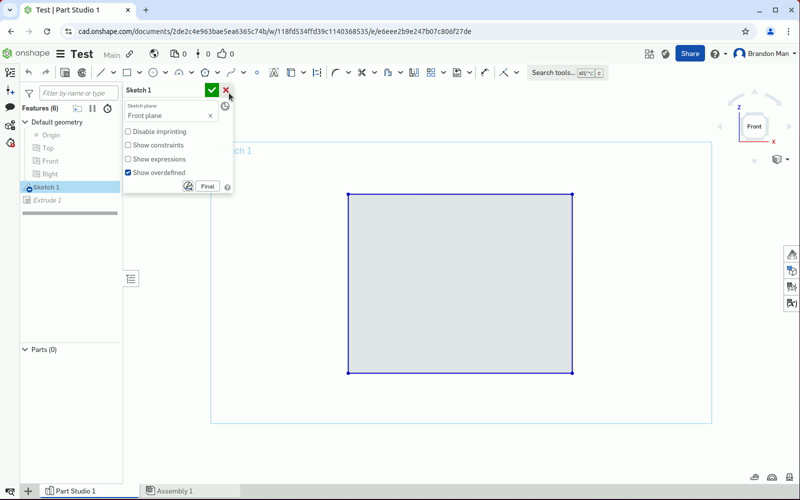
click(229, 92)
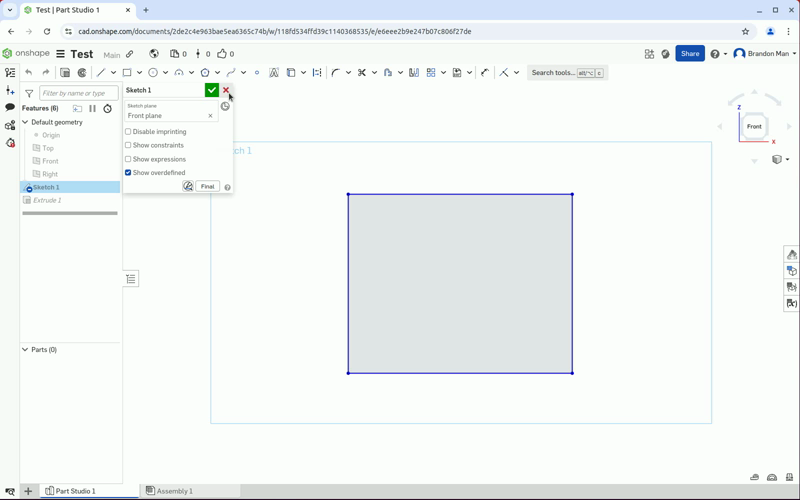
key(shift+s)
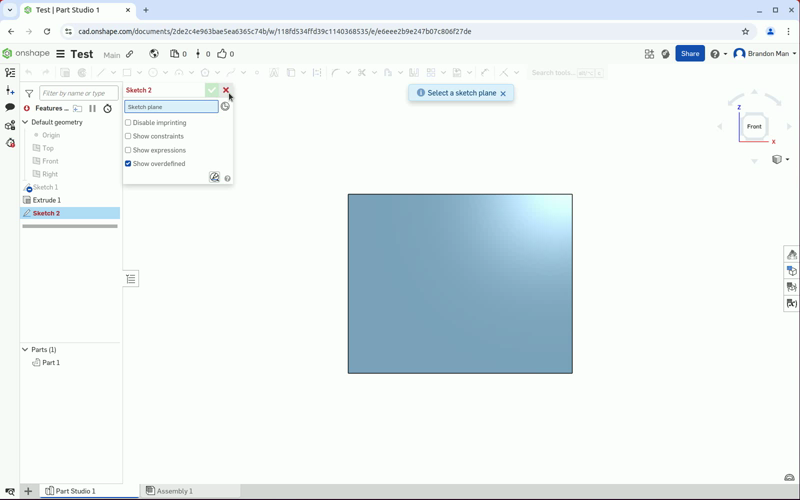
mouse_move(73, 163)
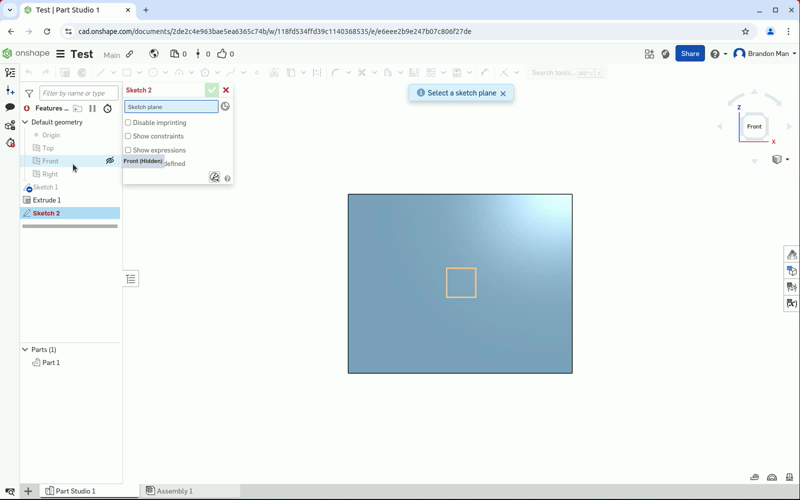
click(73, 163)
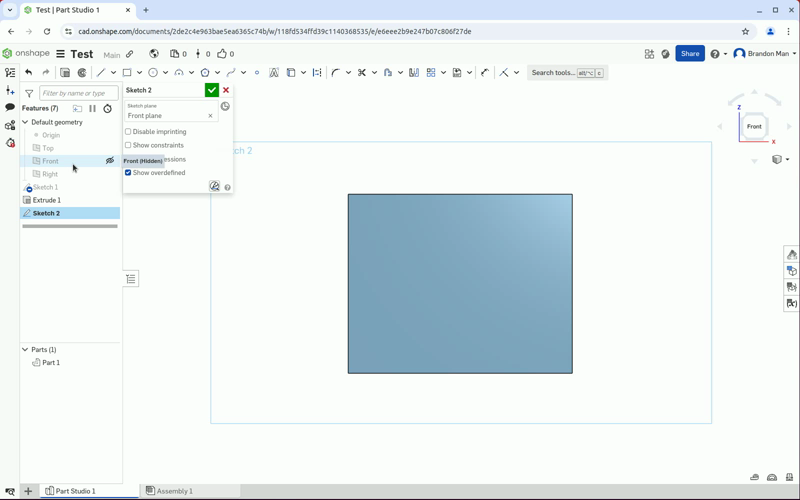
mouse_move(73, 352)
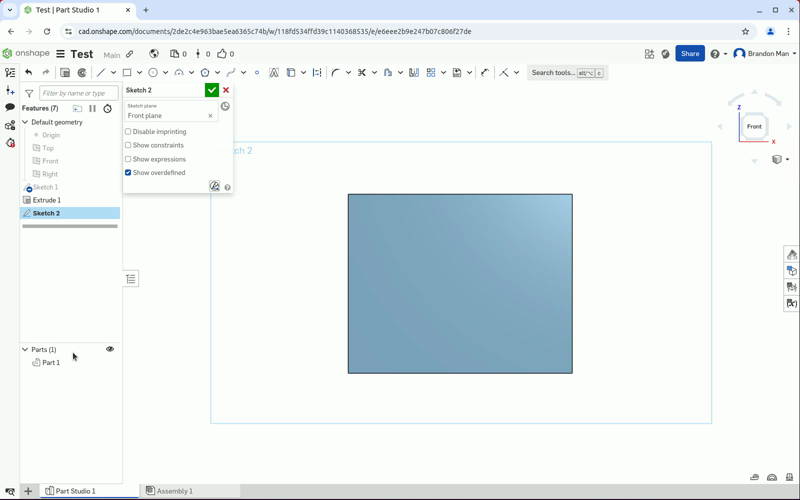
key(y)
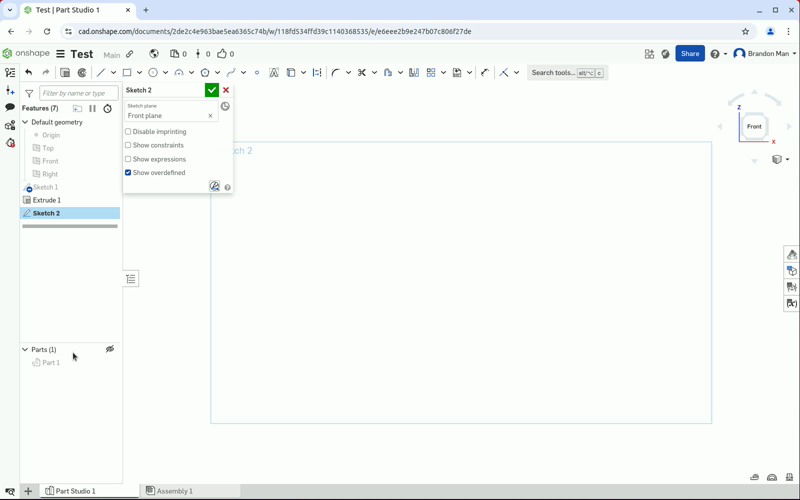
key(l)
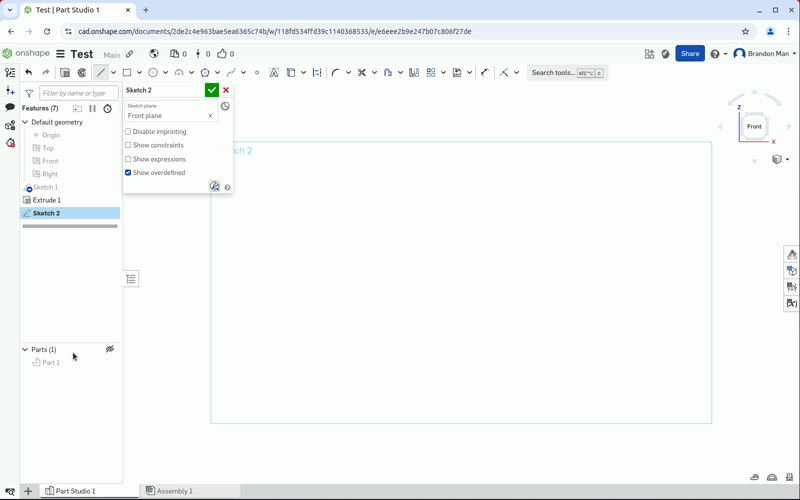
key_down(shift)
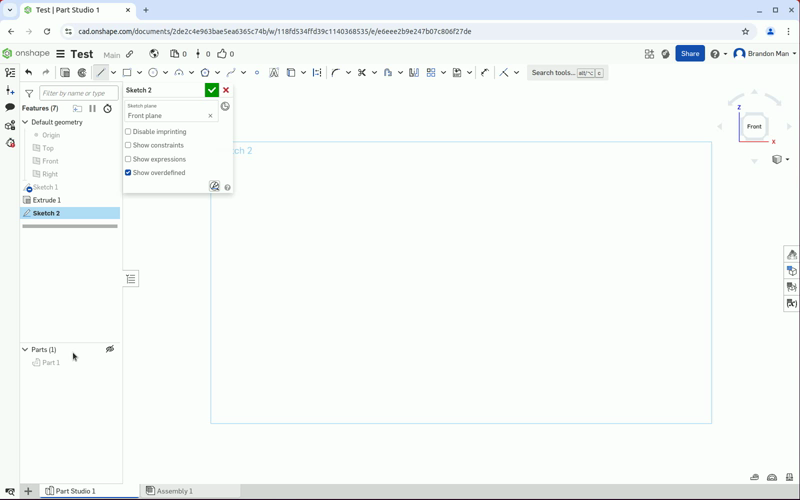
mouse_move(356, 365)
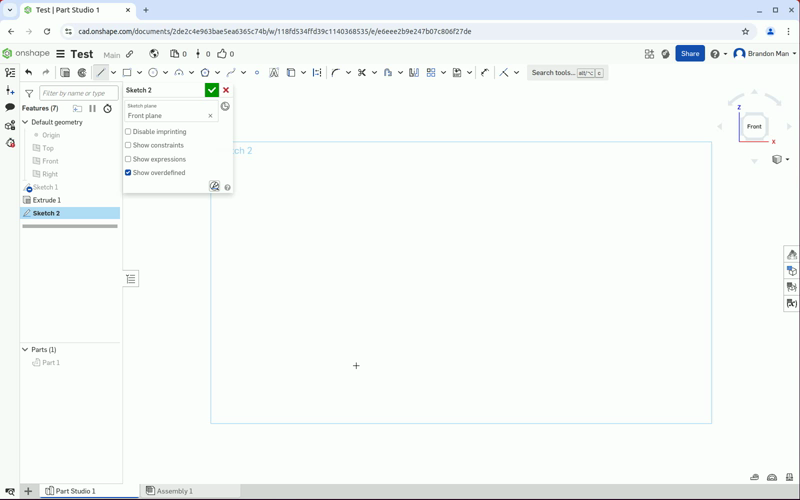
click(356, 365)
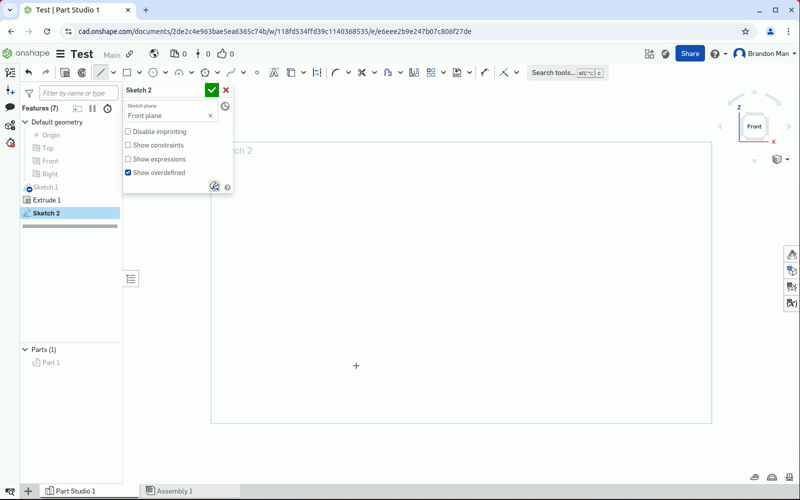
key_up(shift)
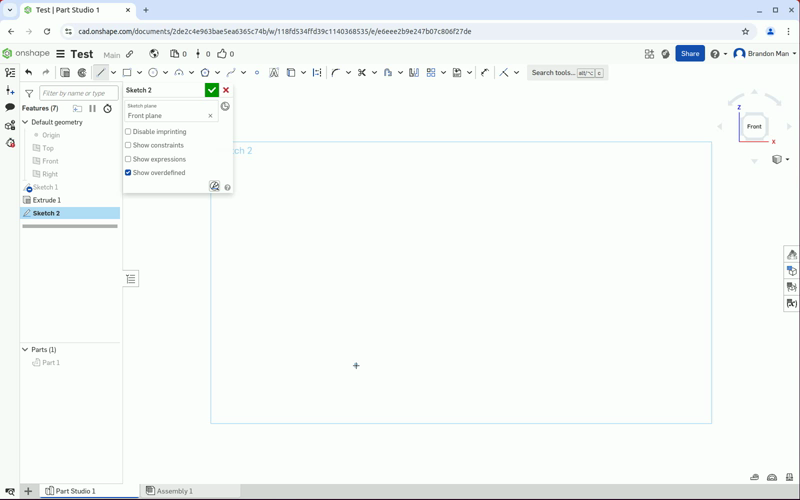
key_down(shift)
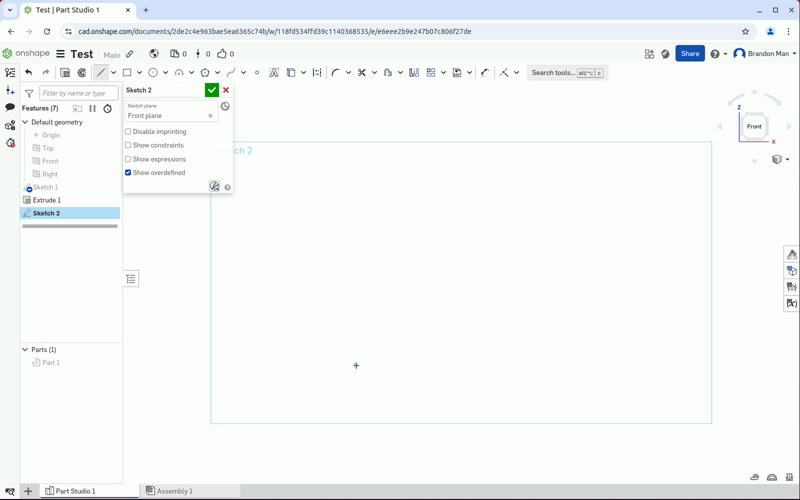
mouse_move(565, 365)
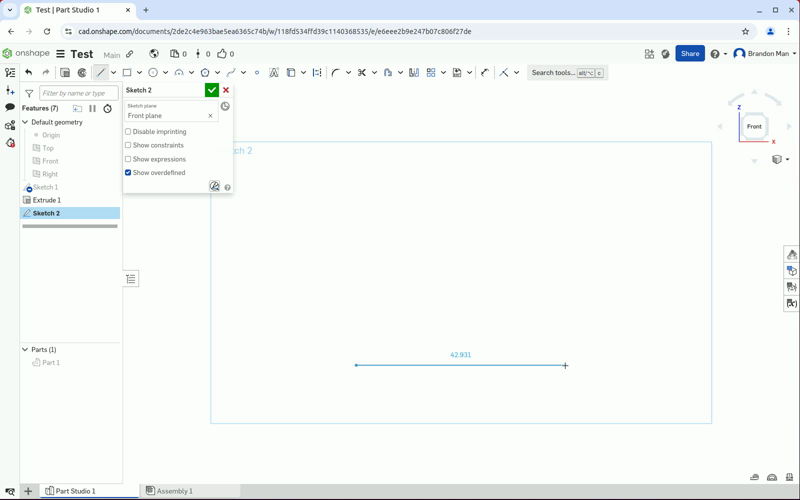
click(565, 365)
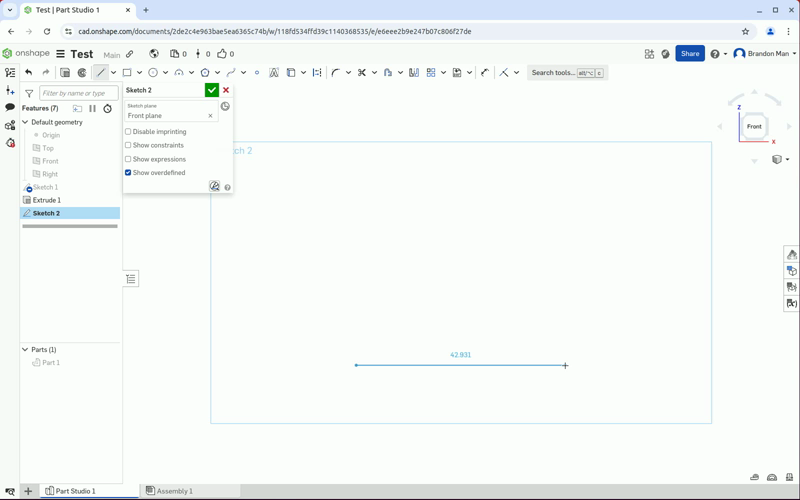
key_up(shift)
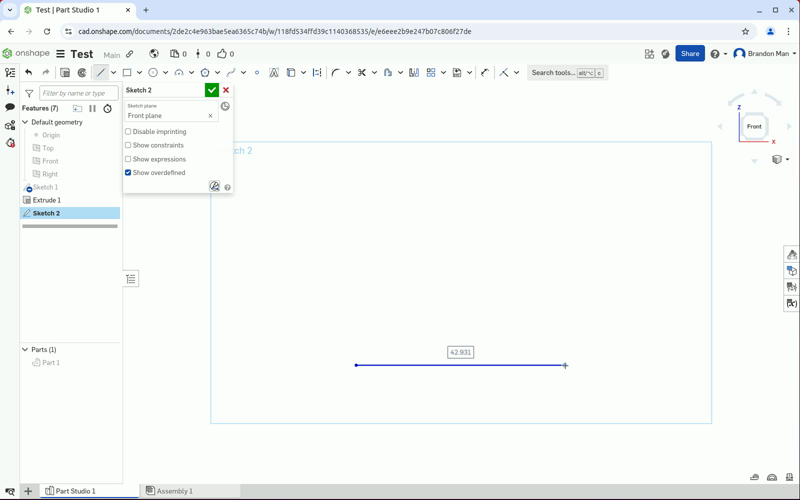
key_down(shift)
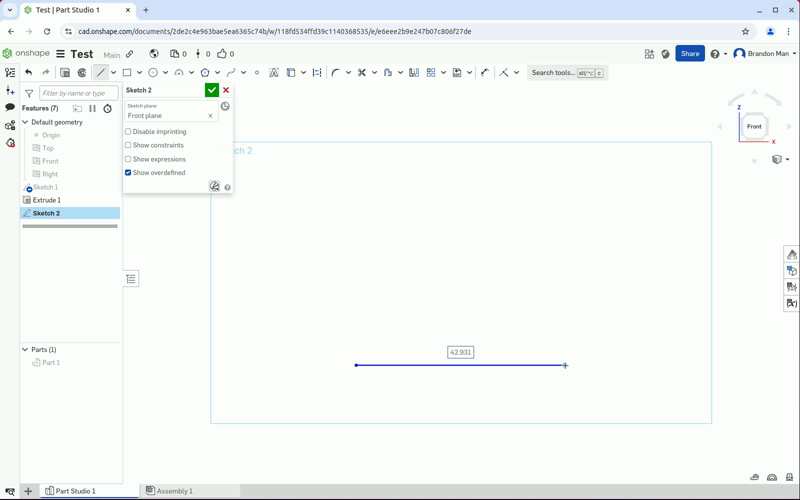
mouse_move(565, 200)
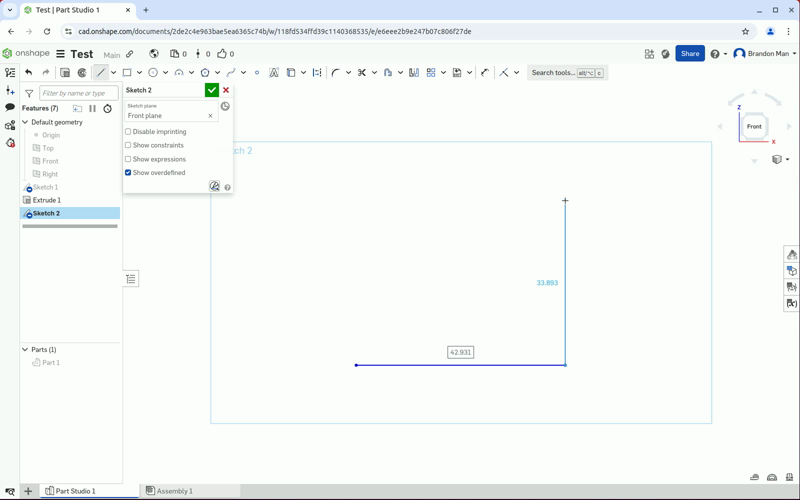
click(565, 200)
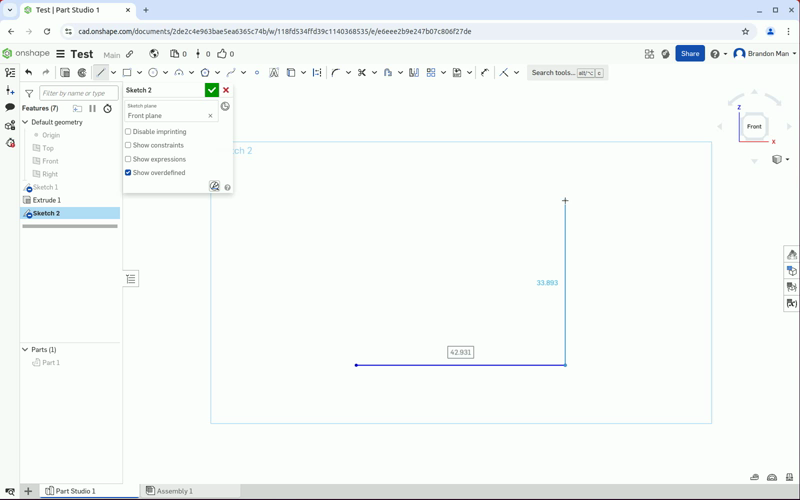
key_up(shift)
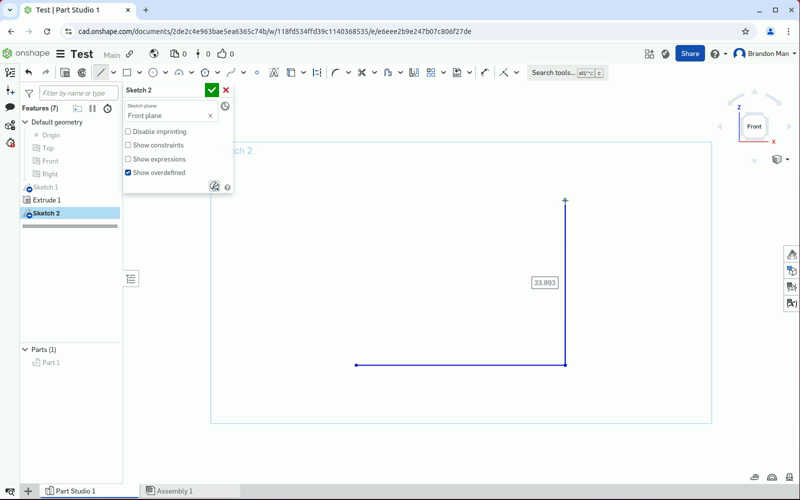
key_down(shift)
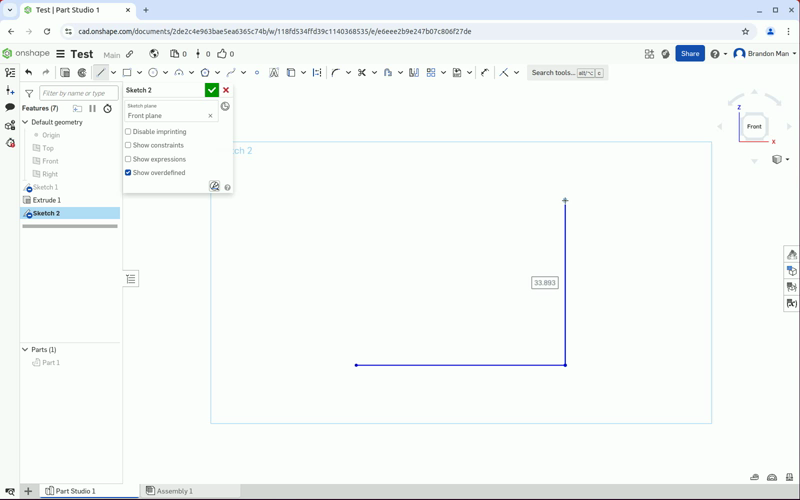
mouse_move(356, 200)
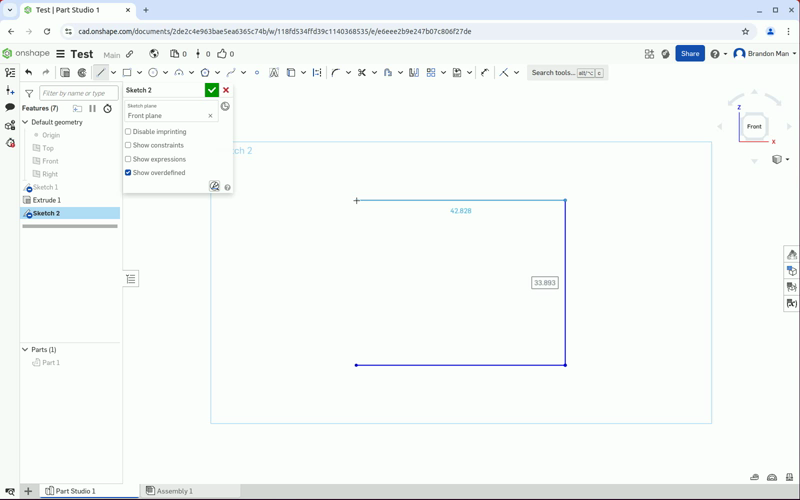
click(356, 200)
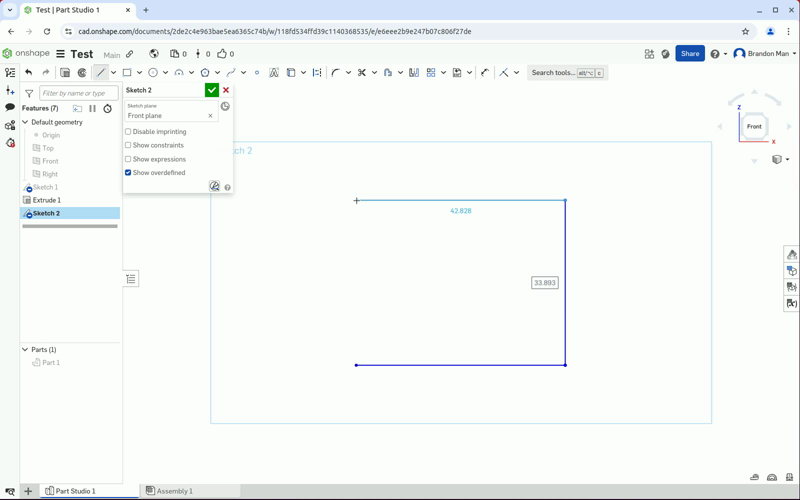
key_up(shift)
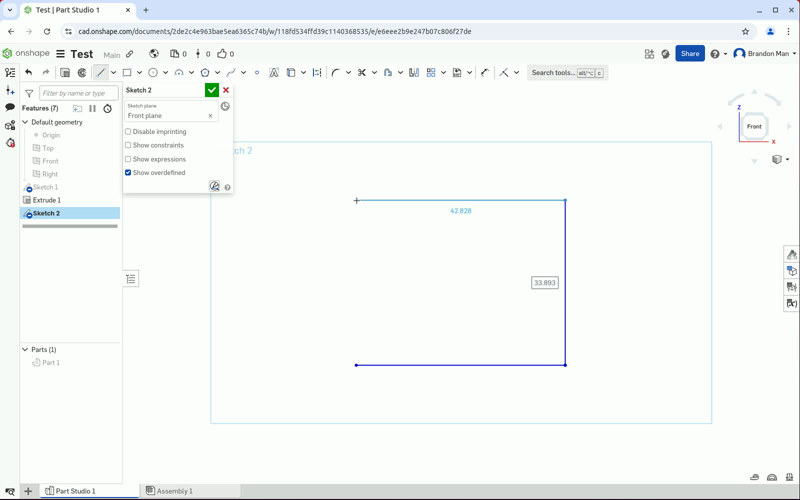
key_down(shift)
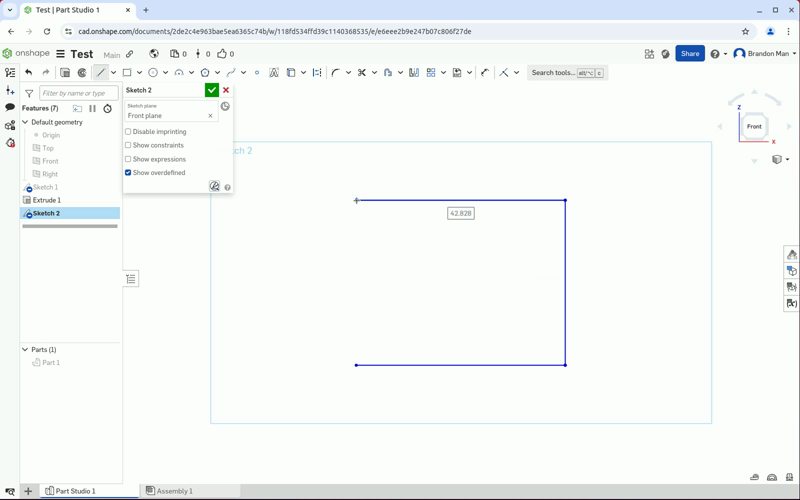
mouse_move(356, 365)
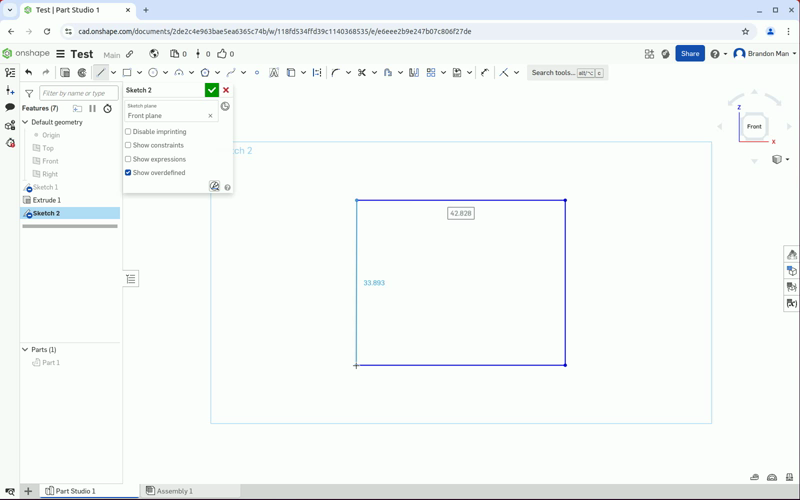
key_up(shift)
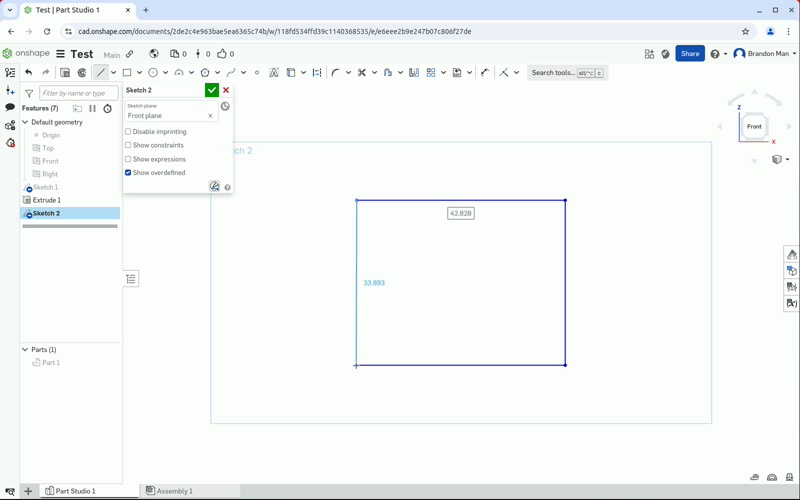
click(356, 365)
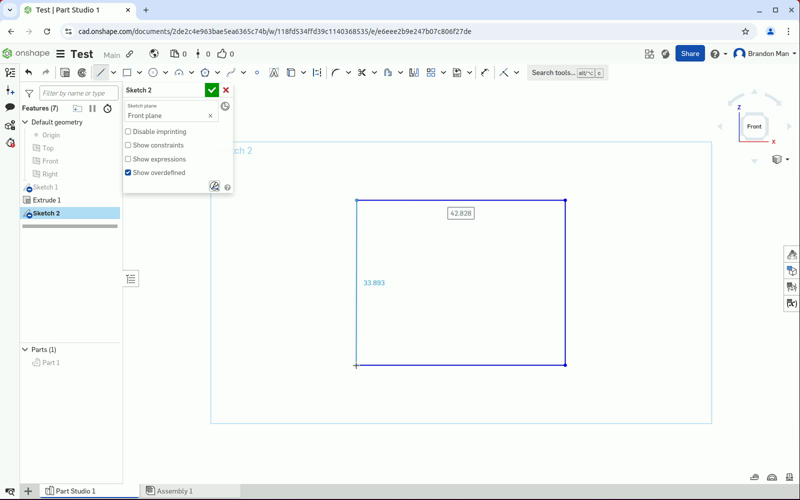
key(esc)
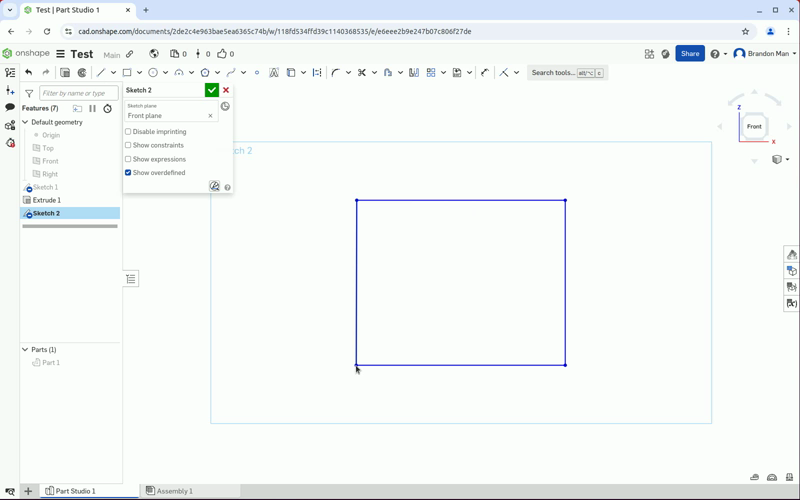
mouse_move(510, 229)
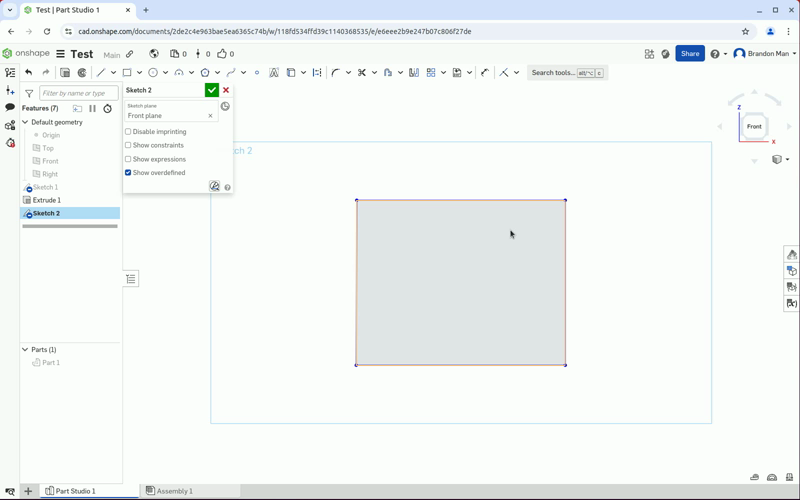
click(510, 229)
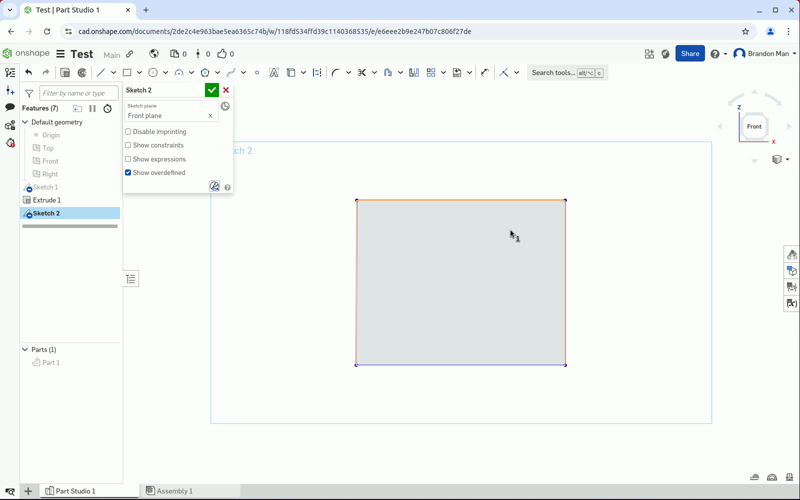
mouse_move(73, 352)
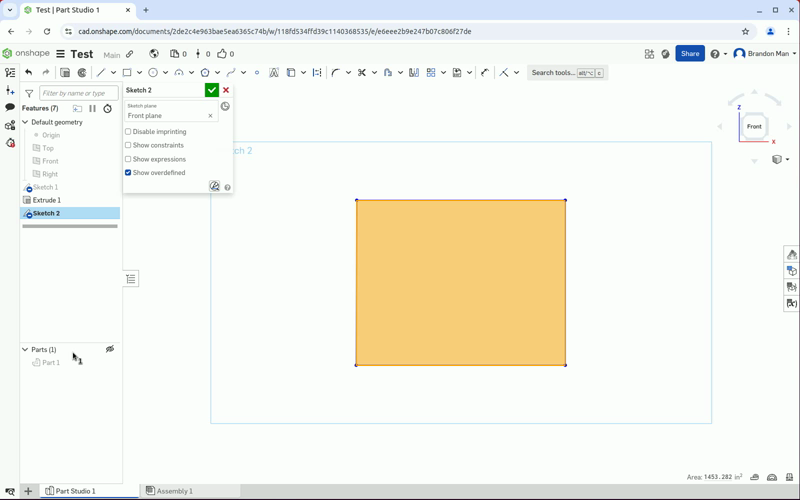
key(shift+y)
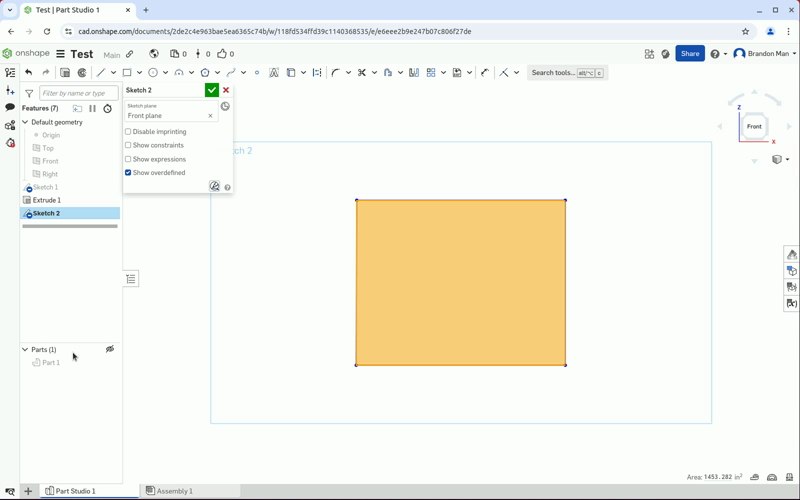
key(shift+e)
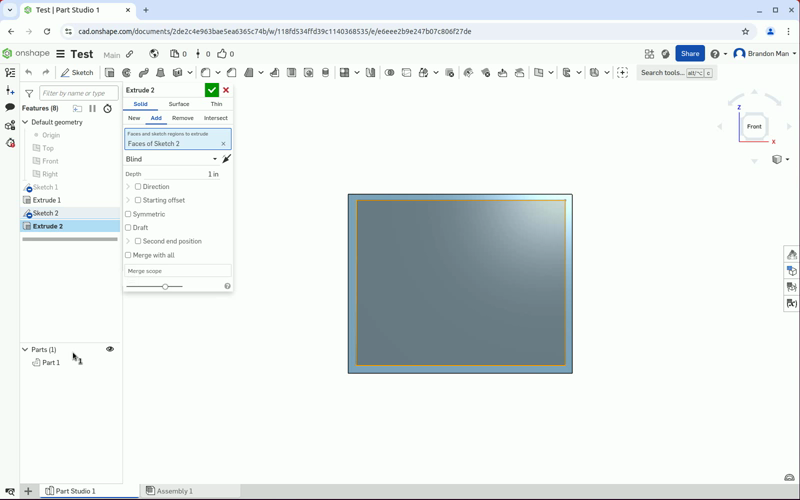
mouse_move(143, 106)
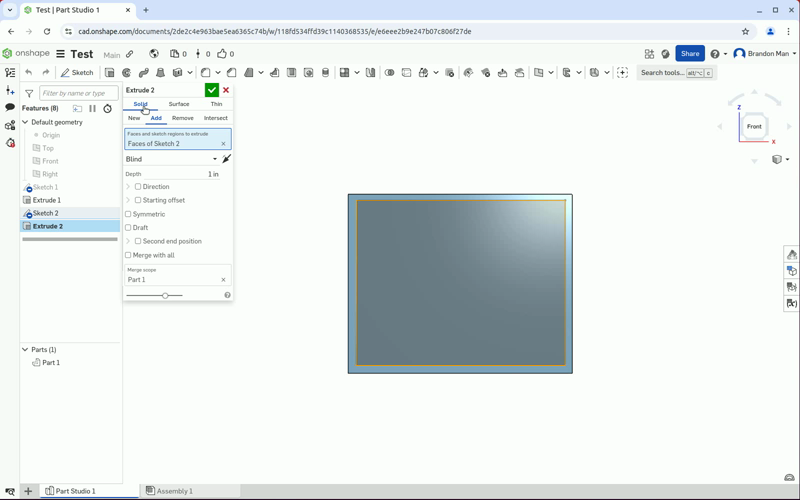
click(143, 106)
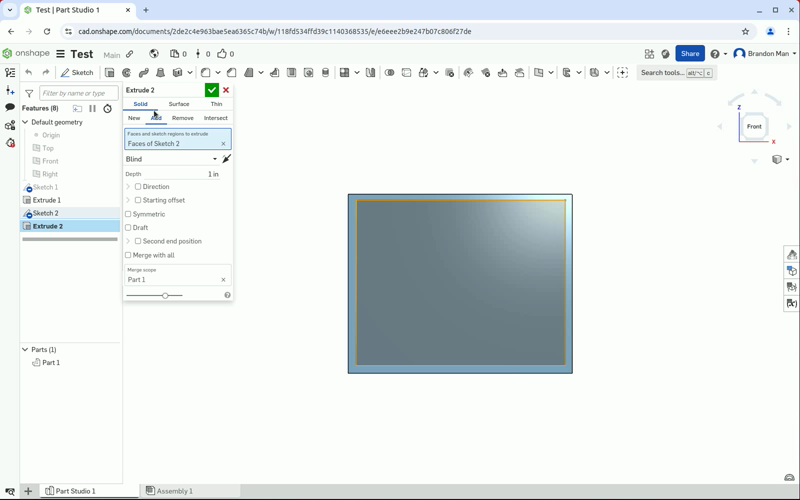
mouse_move(186, 120)
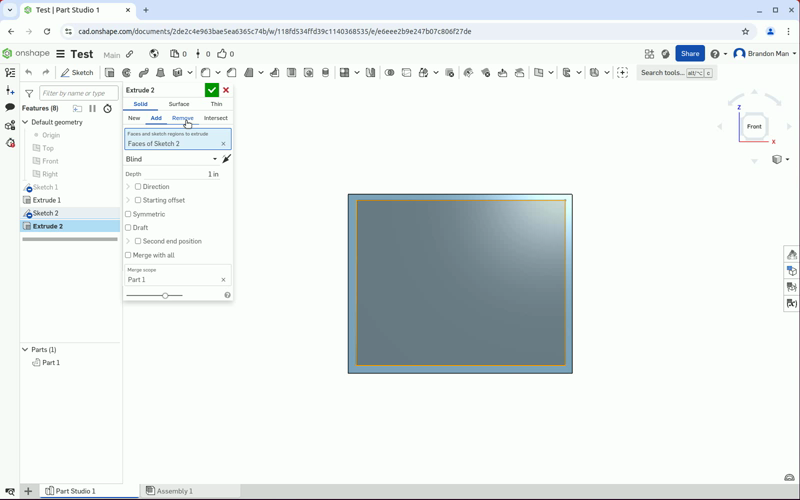
click(186, 120)
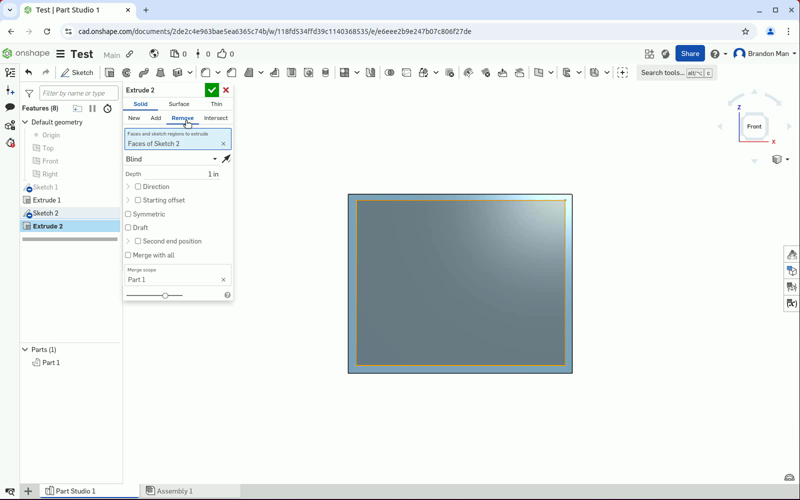
key(tab, 4)
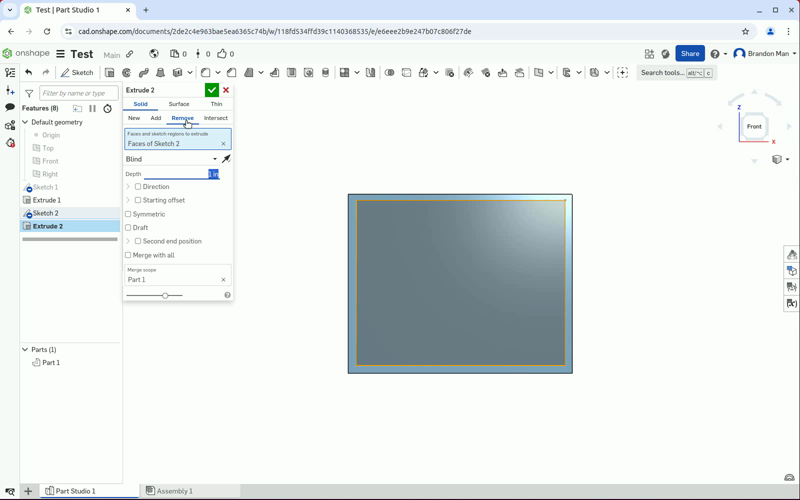
text(0.241)
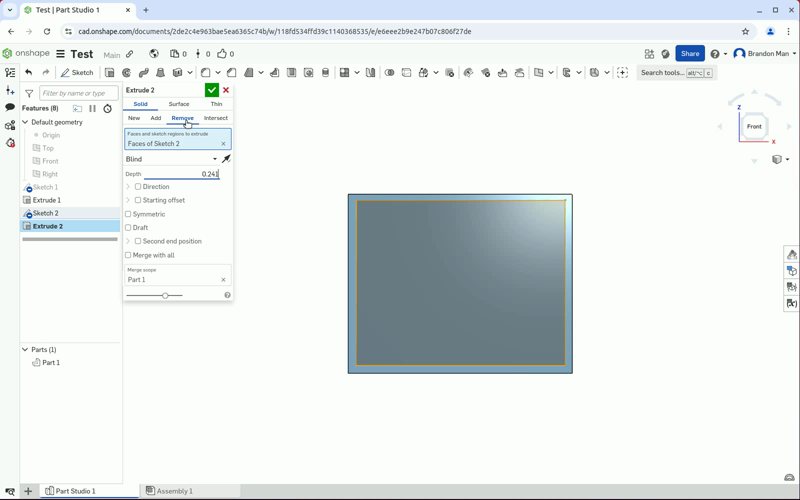
key(tab, 6)
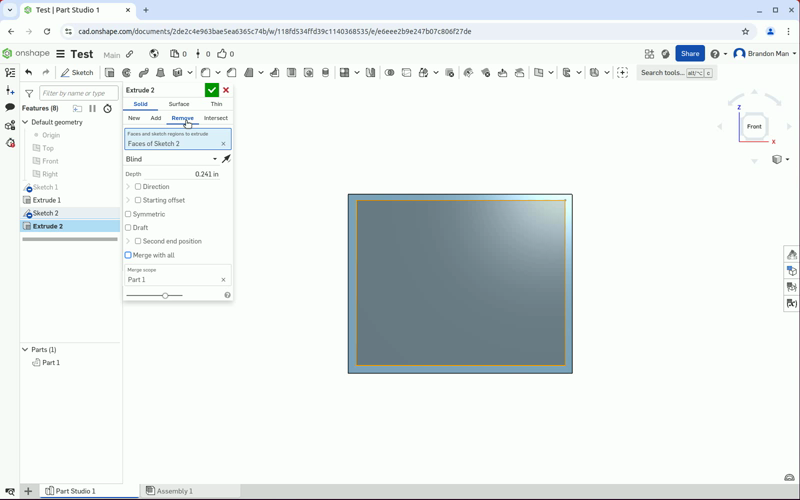
key(space)
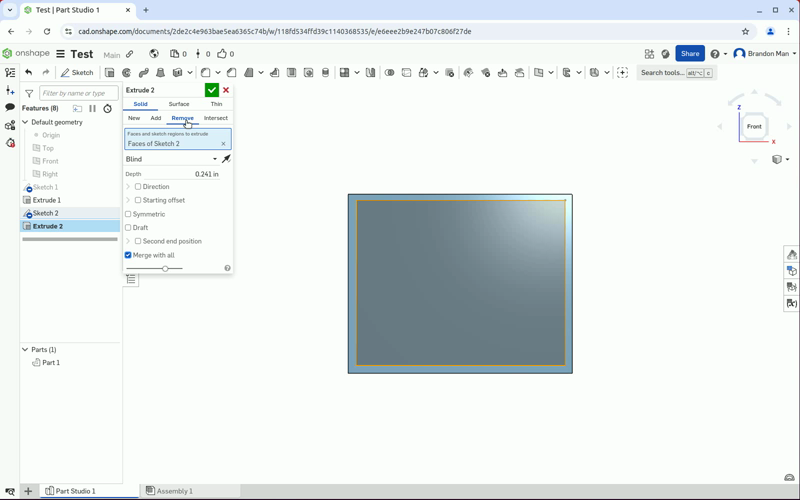
key(enter)
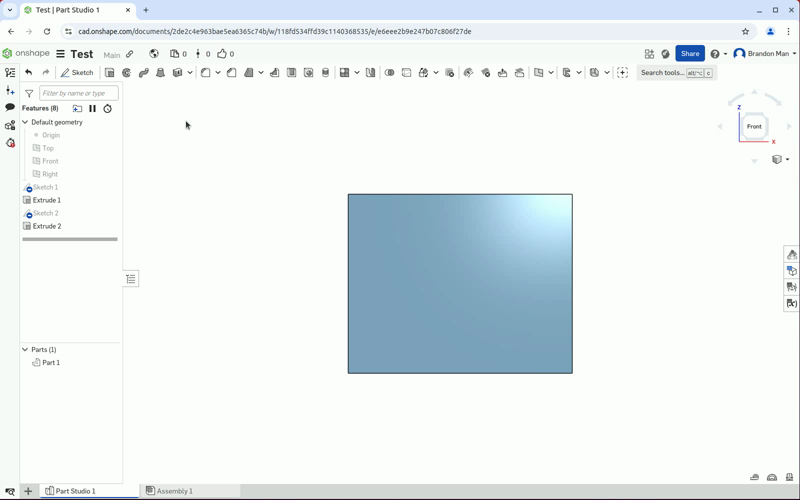
key(shift+h)
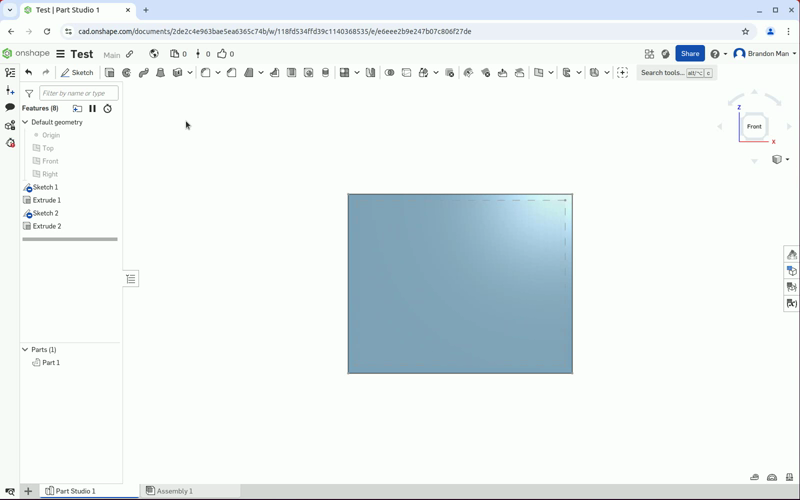
key(shift+h)
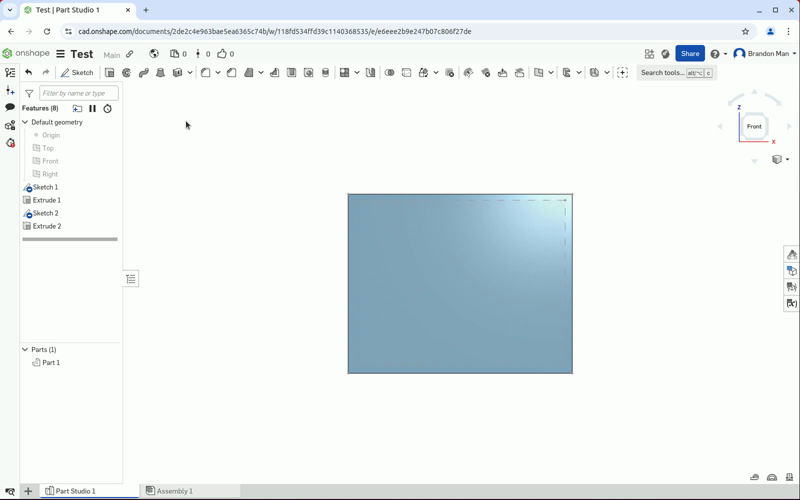
key(shift+7)
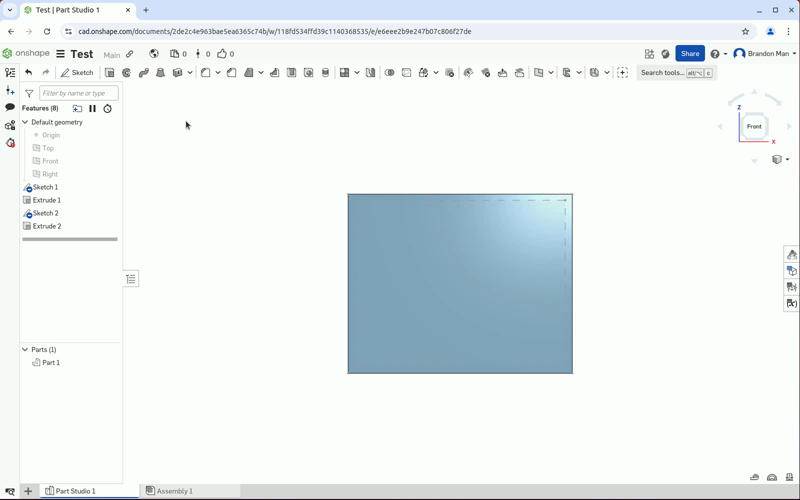
key(left, 2)
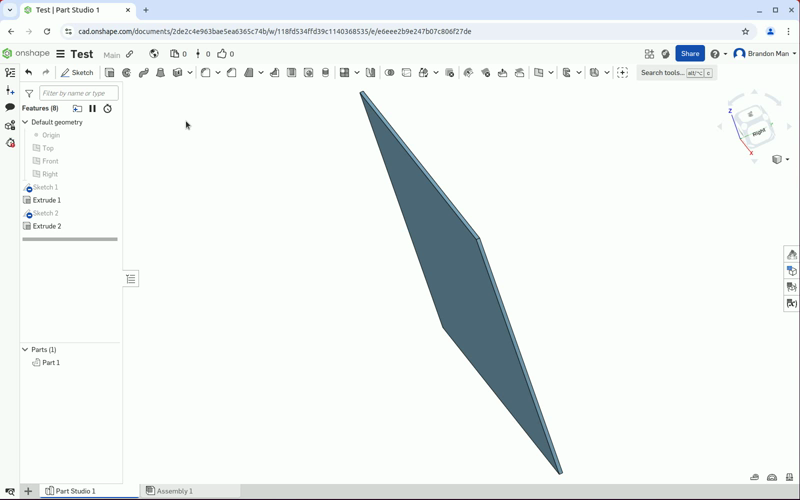
key(down, 2)
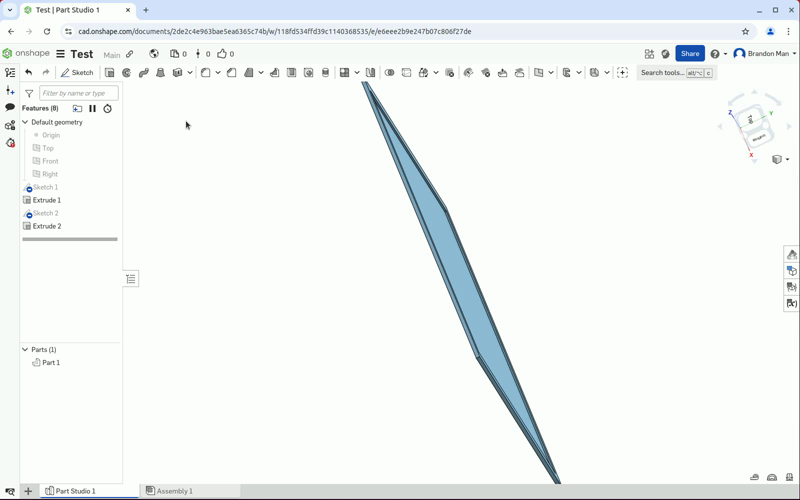
key(up, 2)
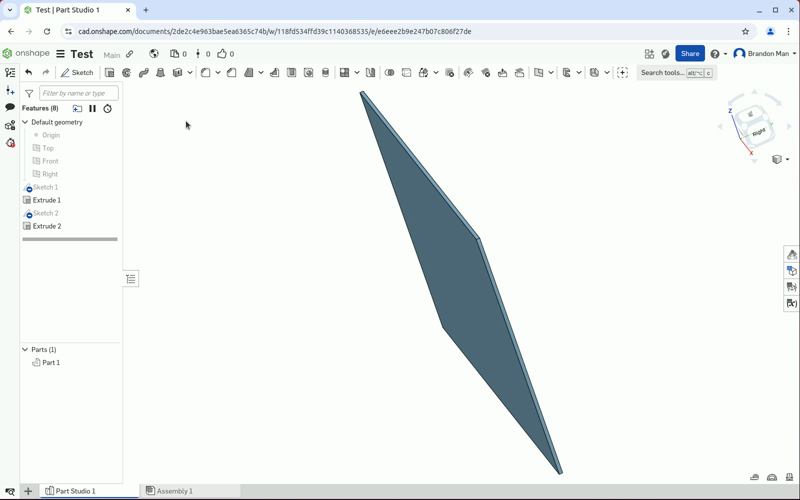
key(right, 2)
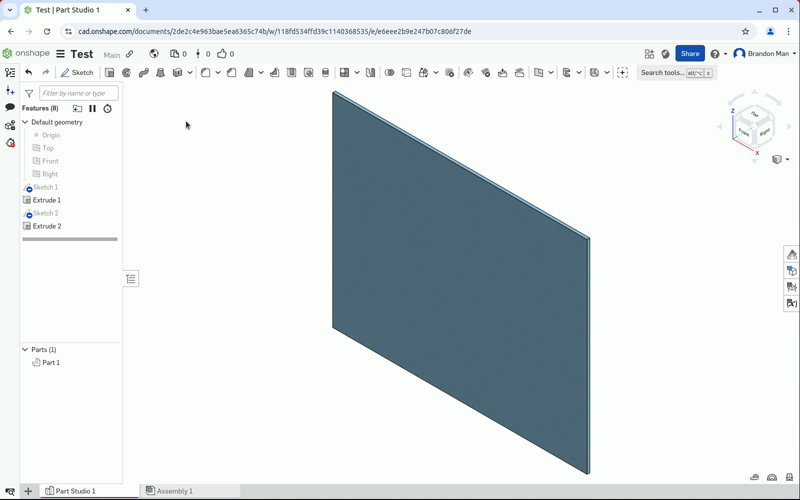
mouse_move(73, 189)
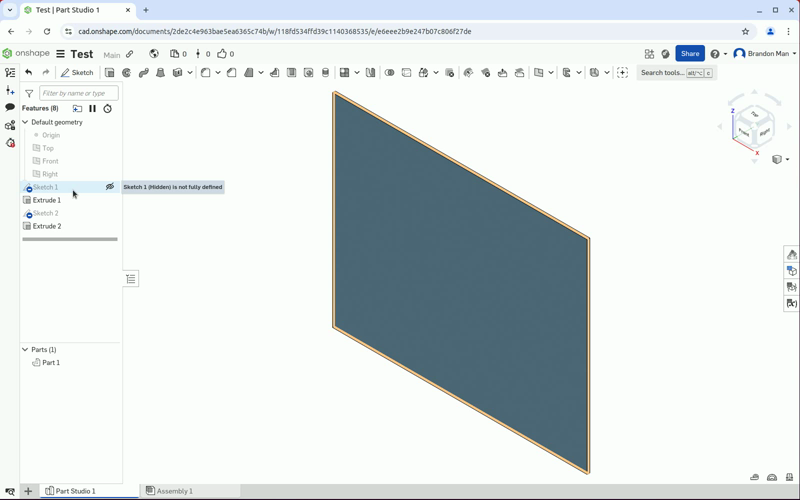
click(73, 189)